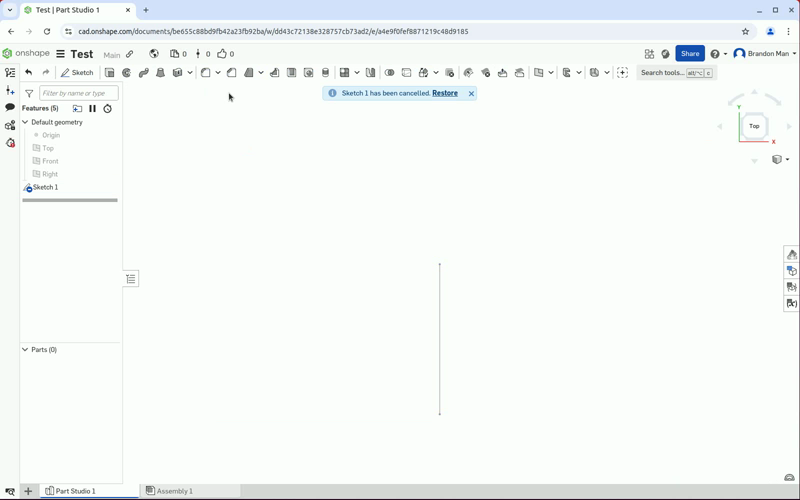
key(shift+h)
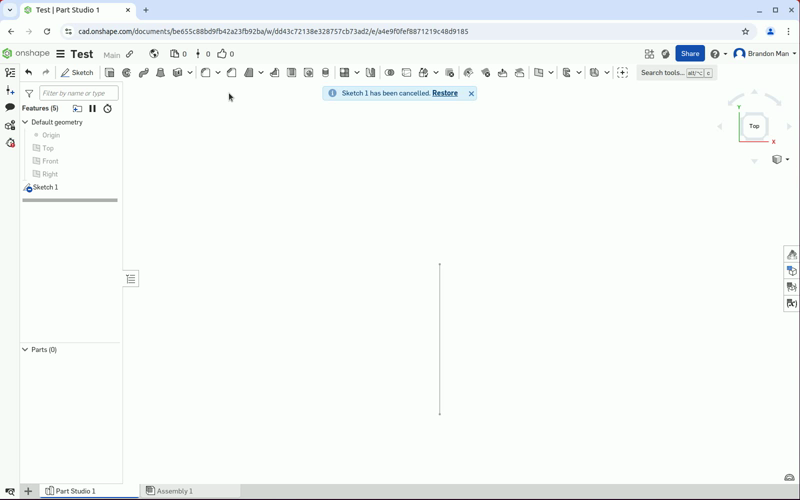
key(shift+s)
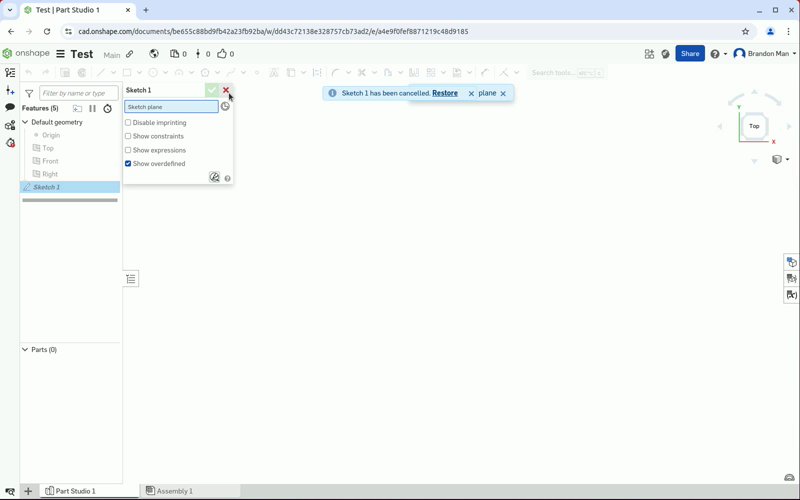
mouse_move(73, 150)
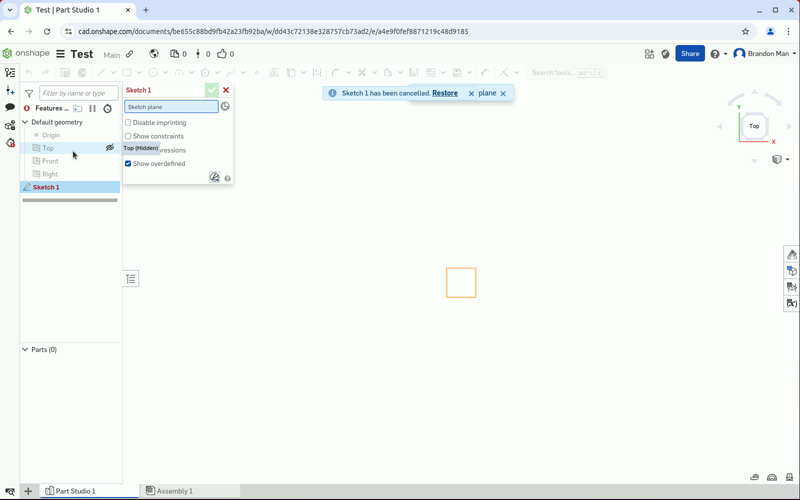
click(73, 150)
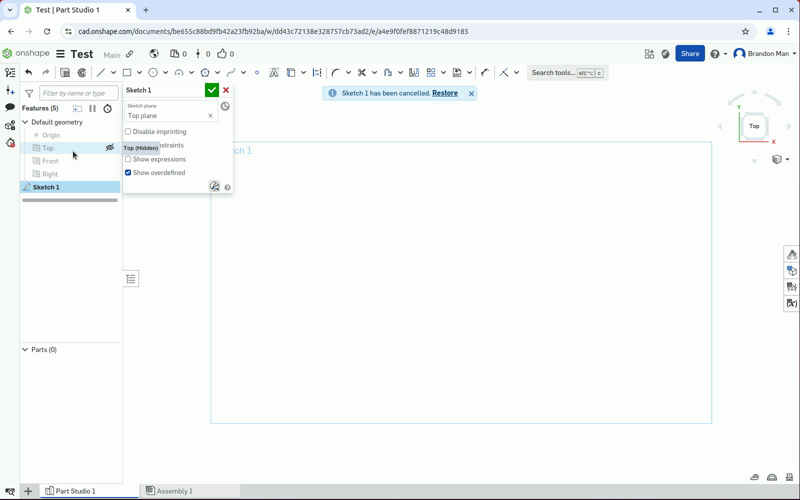
mouse_move(73, 352)
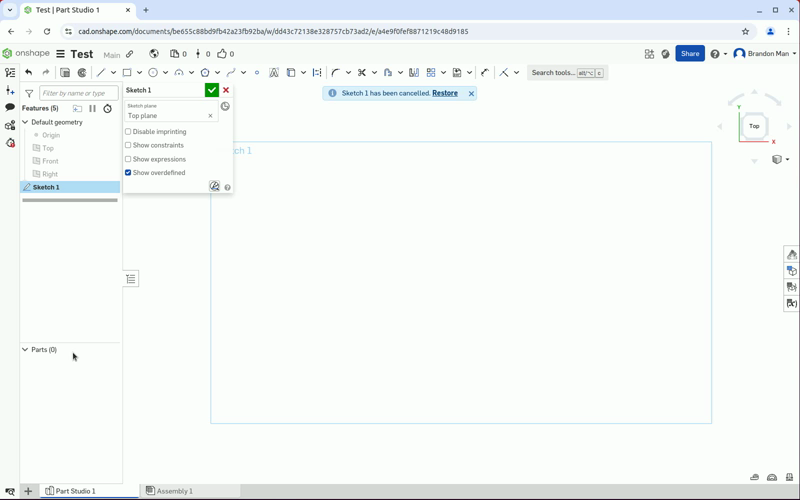
key(y)
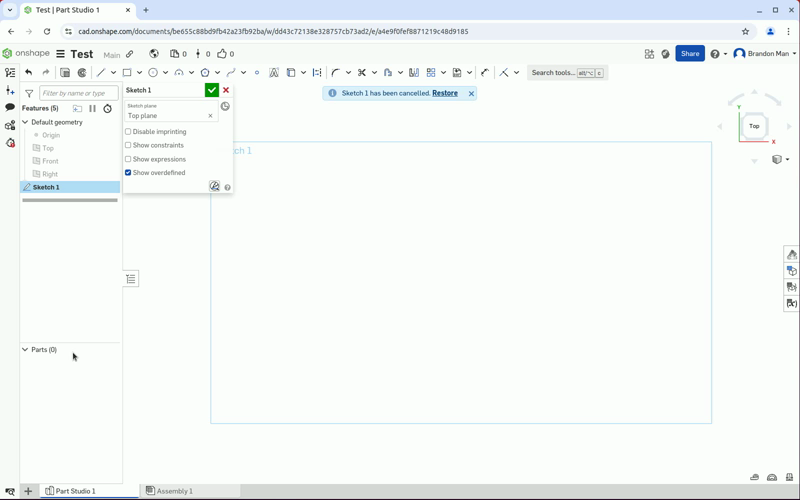
key(l)
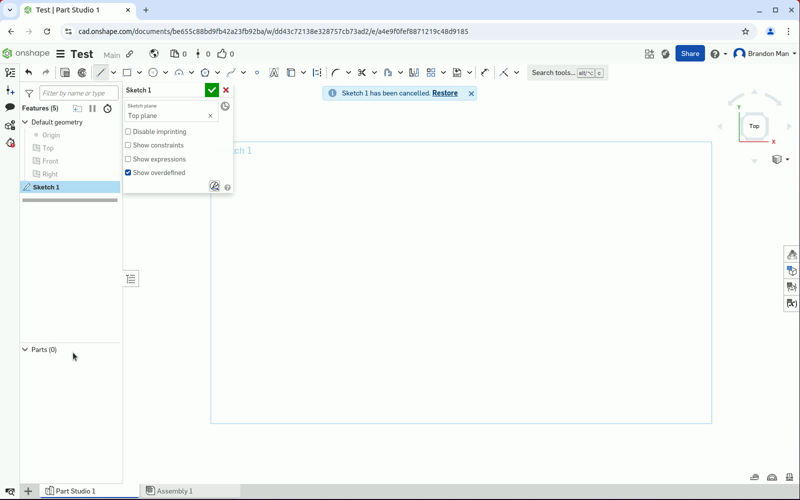
key_down(shift)
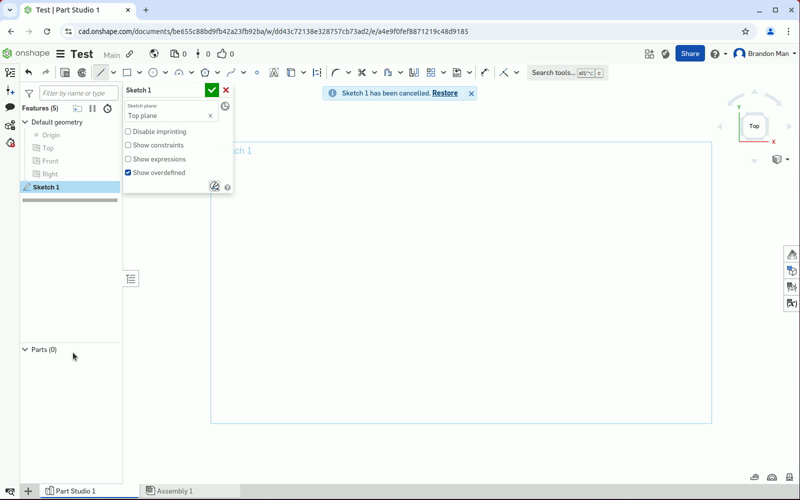
mouse_move(393, 395)
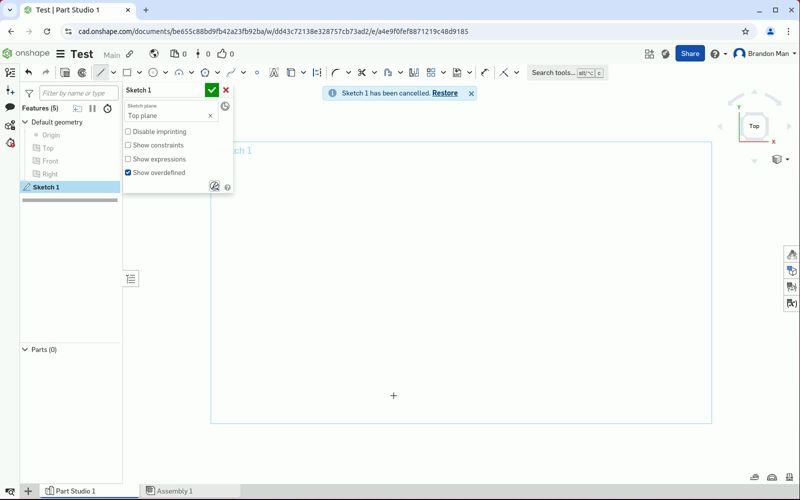
click(393, 395)
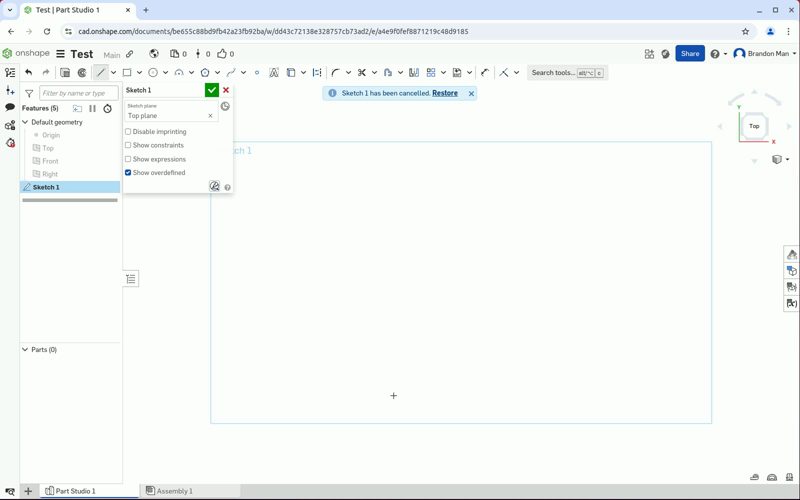
key_up(shift)
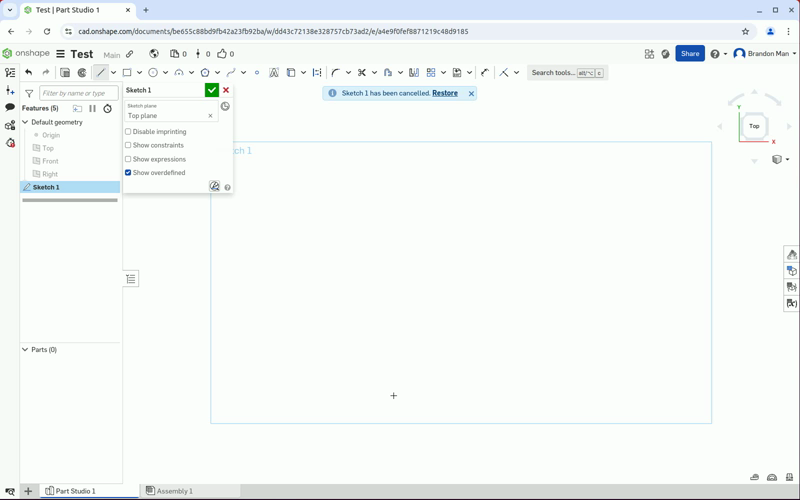
key_down(shift)
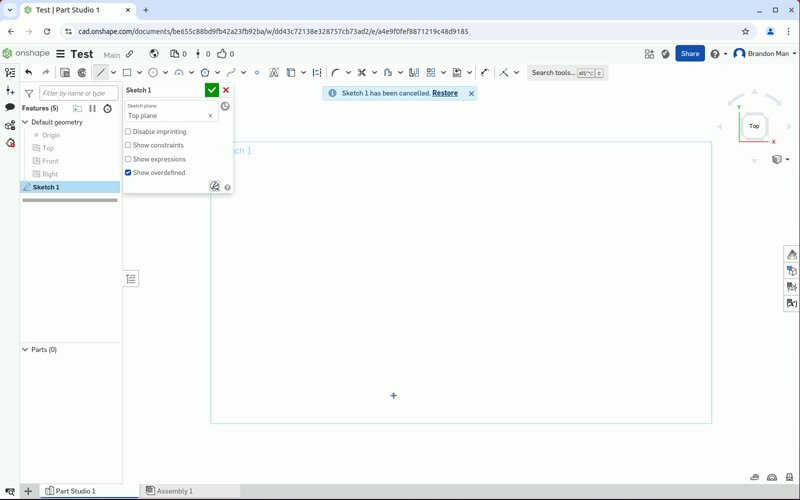
mouse_move(519, 395)
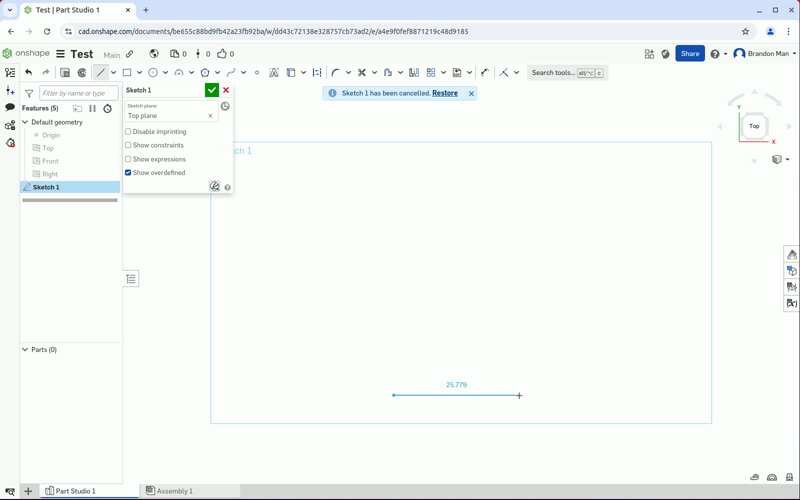
click(519, 395)
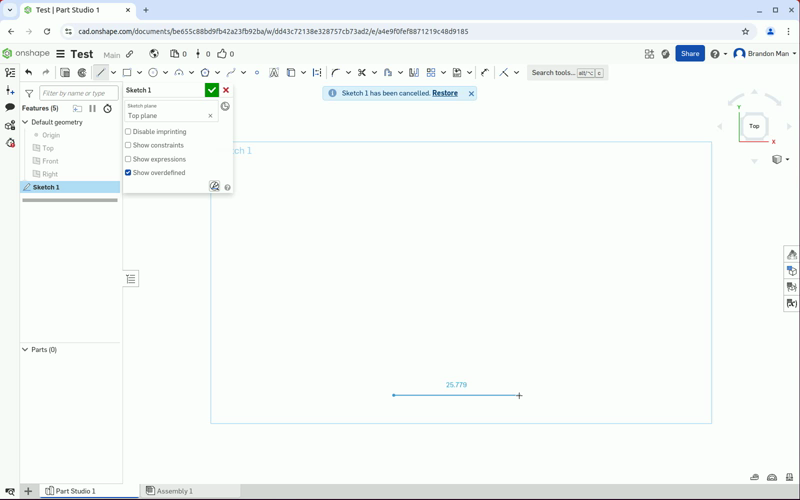
key_up(shift)
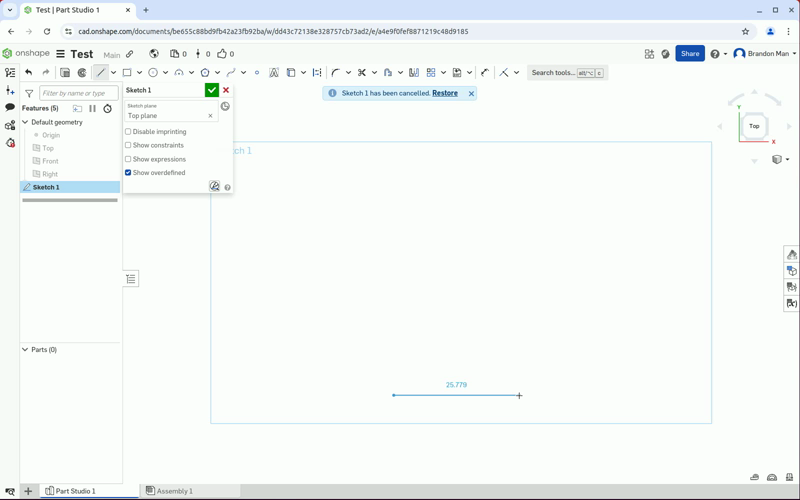
key_down(shift)
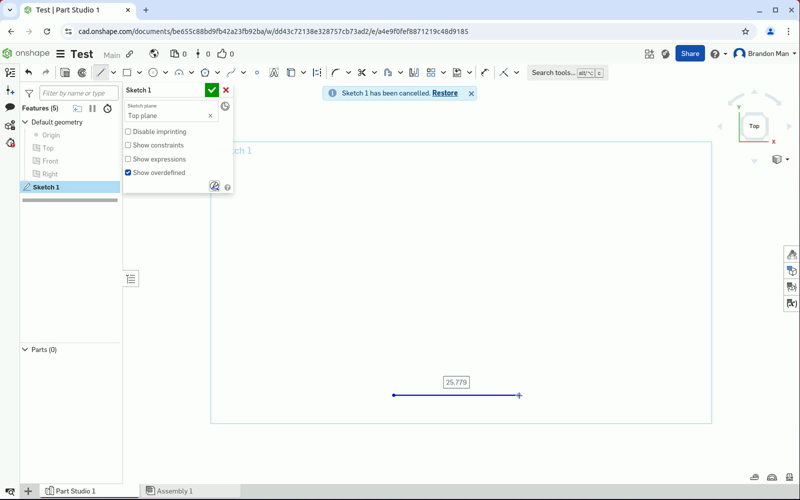
mouse_move(519, 206)
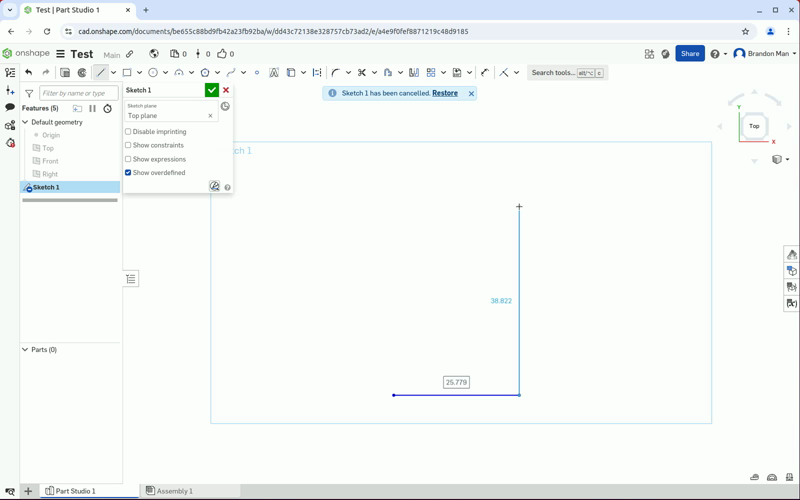
click(519, 206)
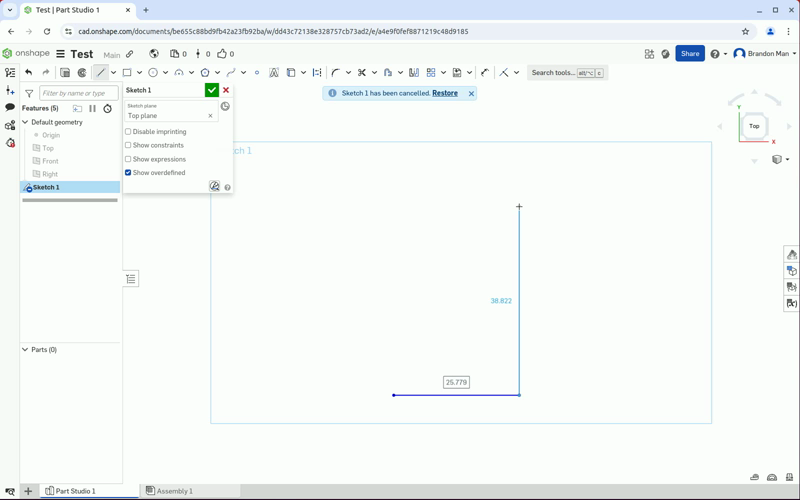
key_up(shift)
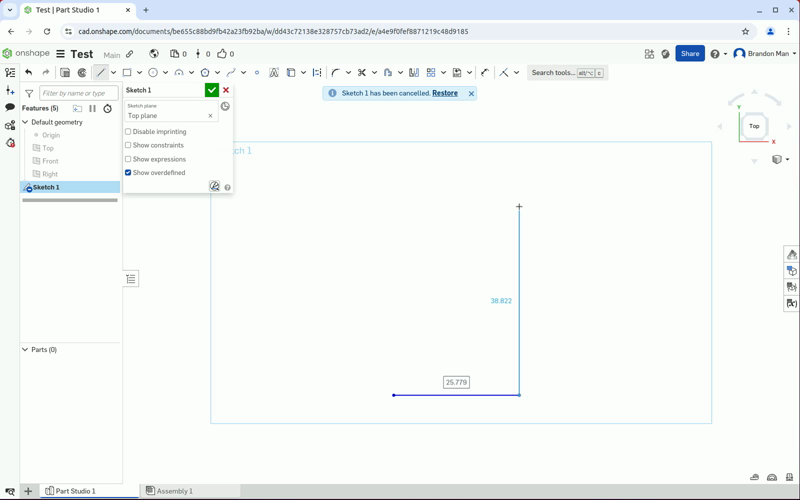
key_down(shift)
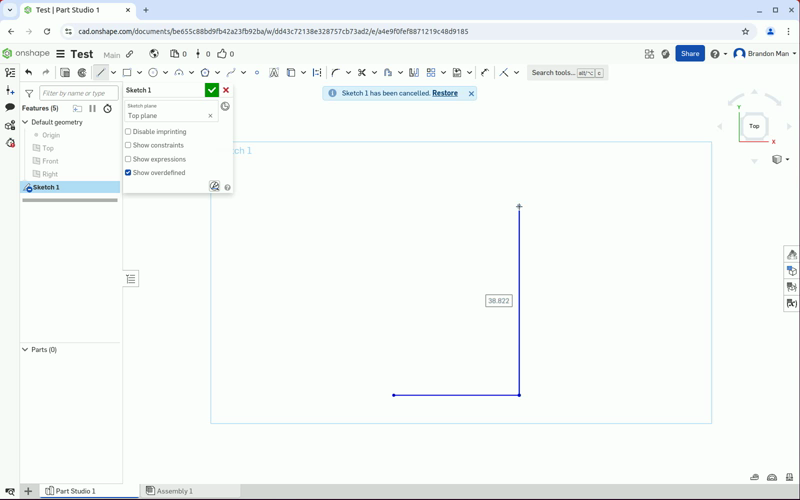
mouse_move(393, 206)
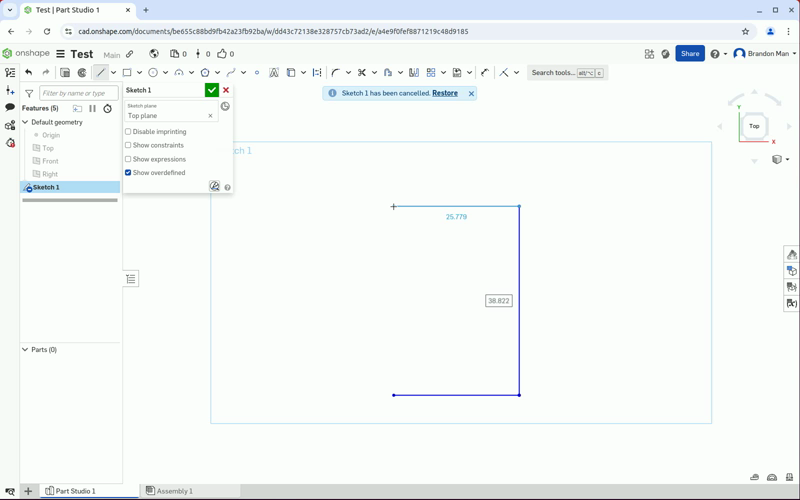
click(393, 206)
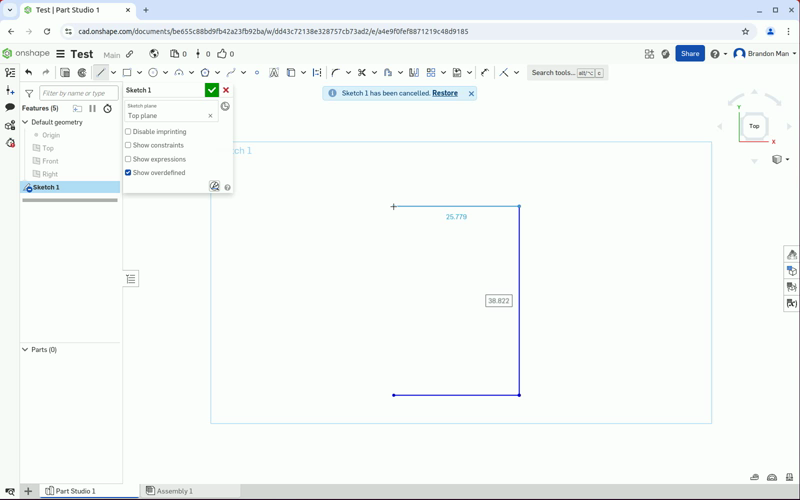
key_up(shift)
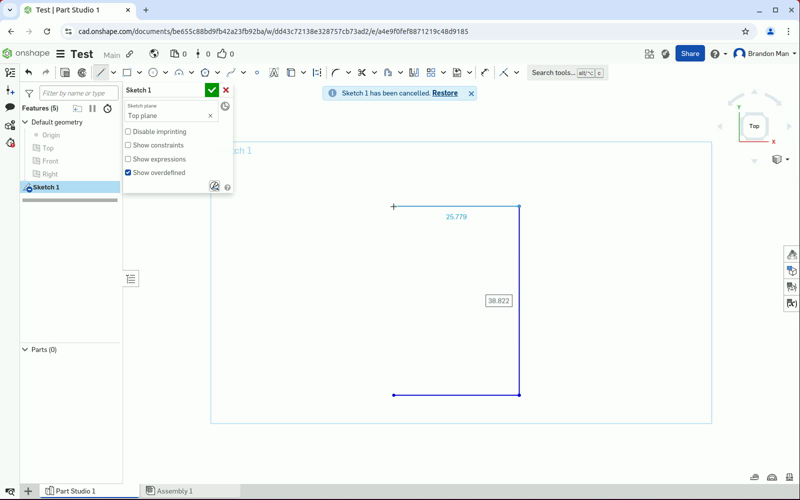
key_down(shift)
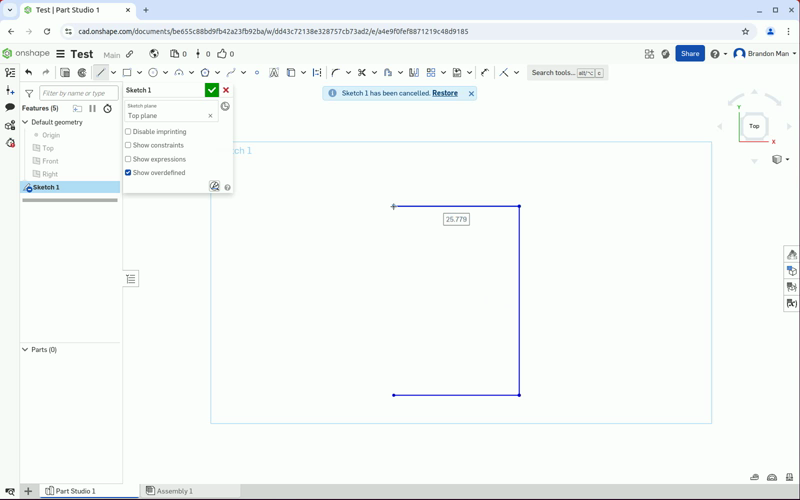
mouse_move(393, 395)
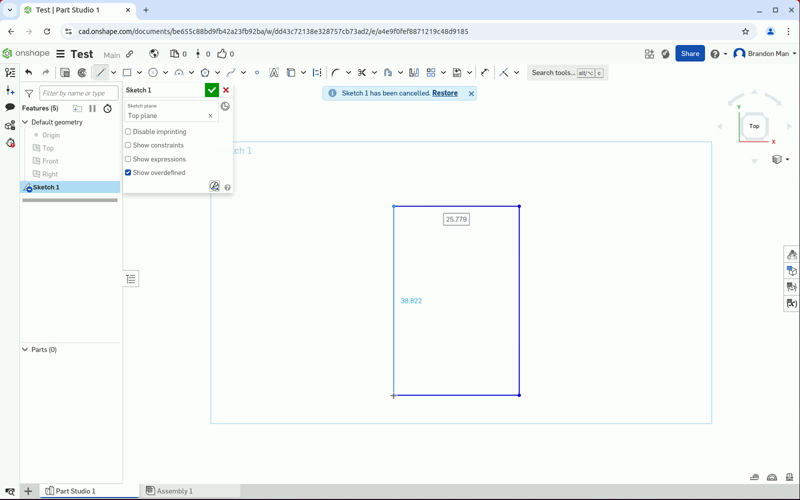
key_up(shift)
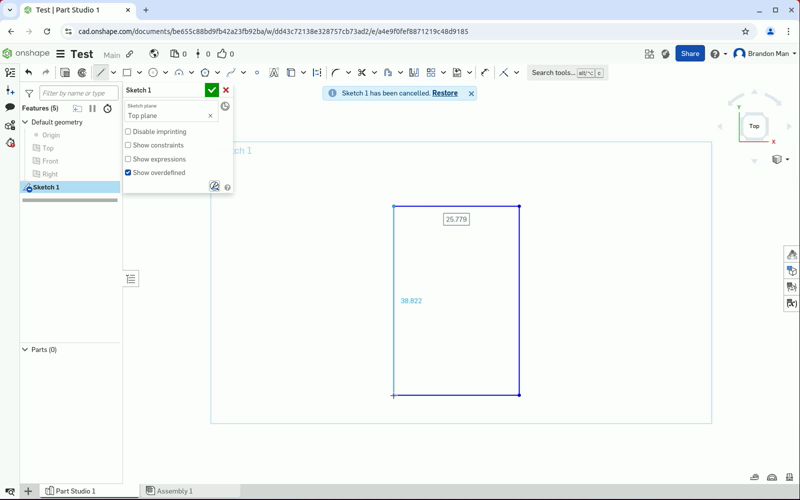
click(393, 395)
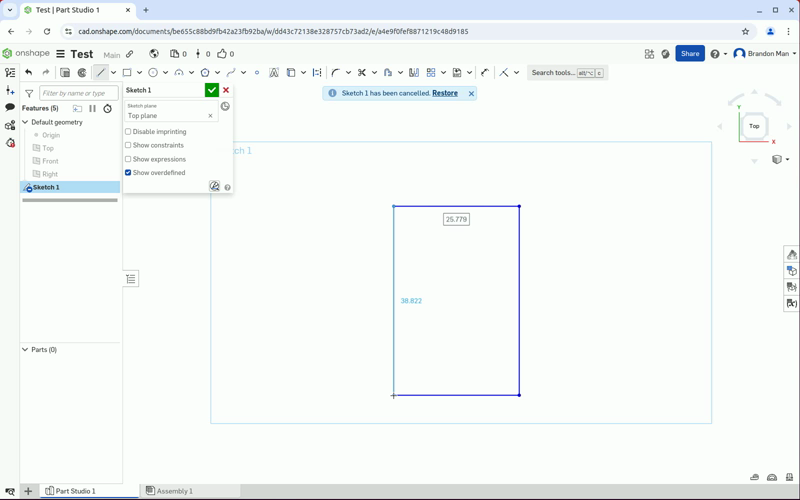
key(esc)
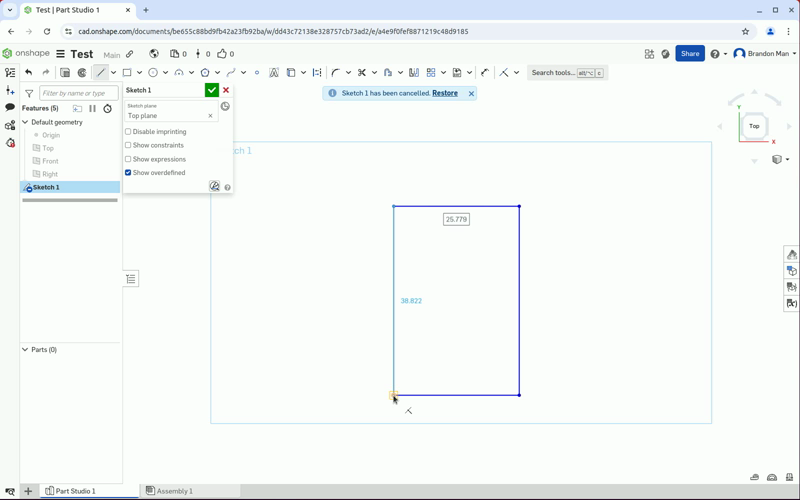
mouse_move(438, 332)
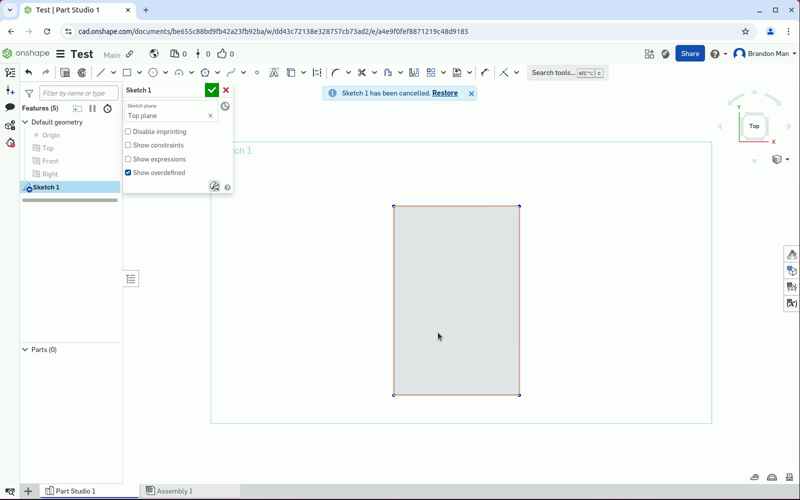
click(438, 332)
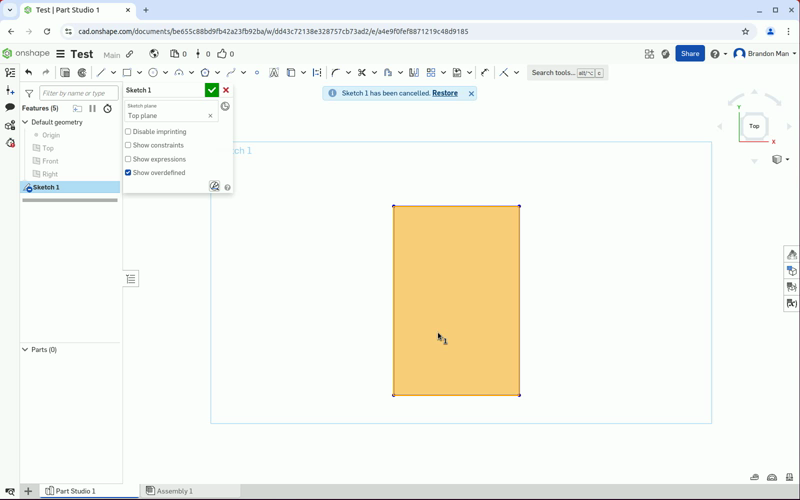
mouse_move(73, 352)
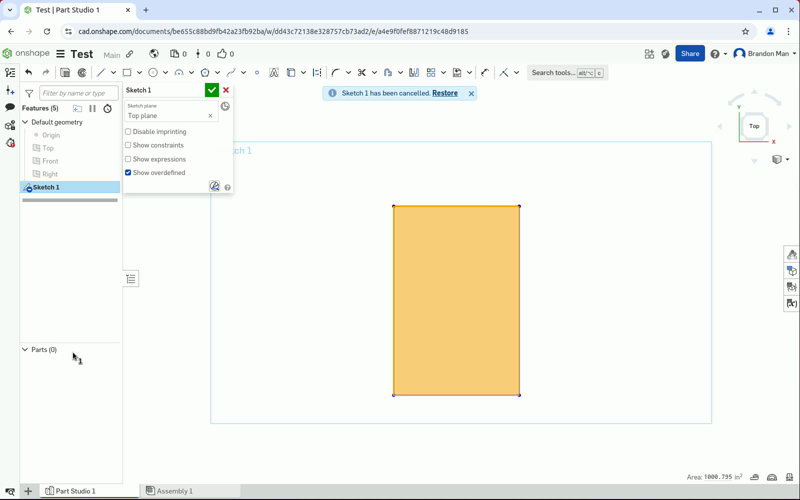
key(shift+y)
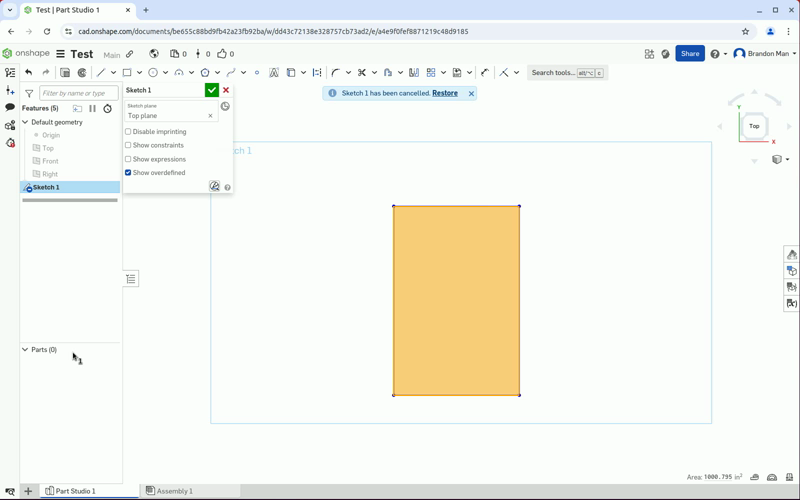
key(shift+e)
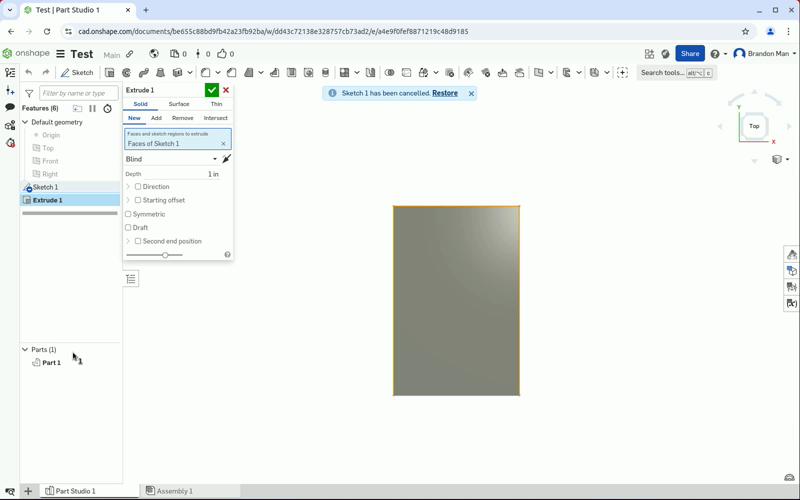
mouse_move(143, 106)
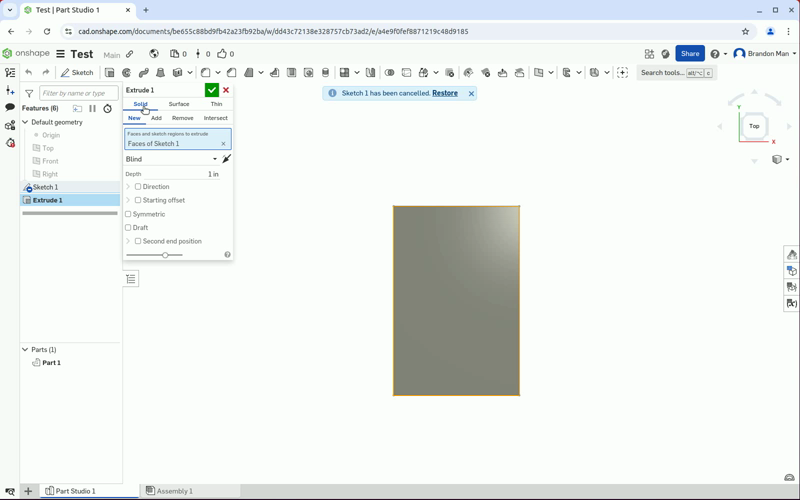
click(143, 106)
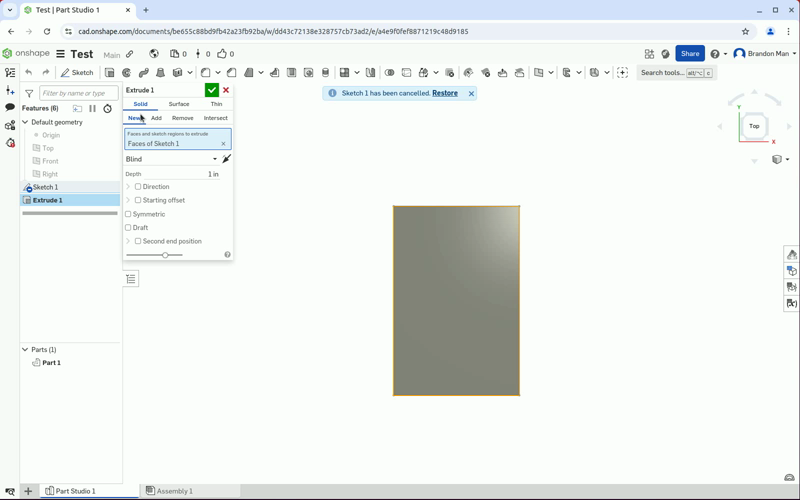
mouse_move(137, 120)
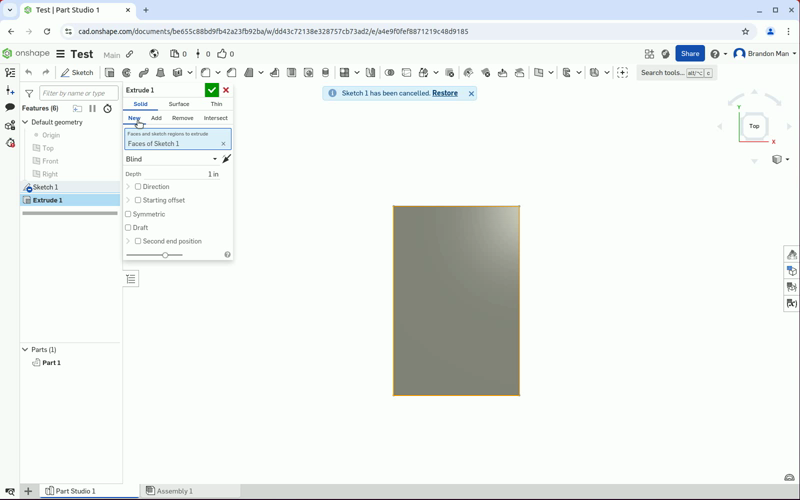
click(137, 120)
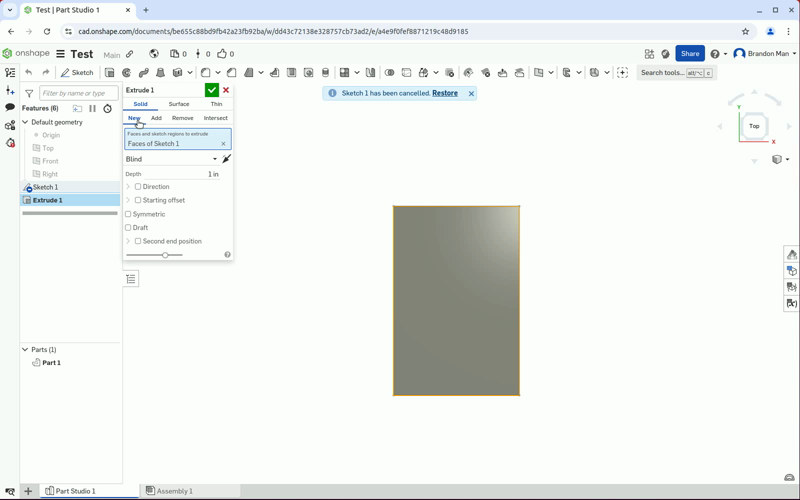
key(tab, 4)
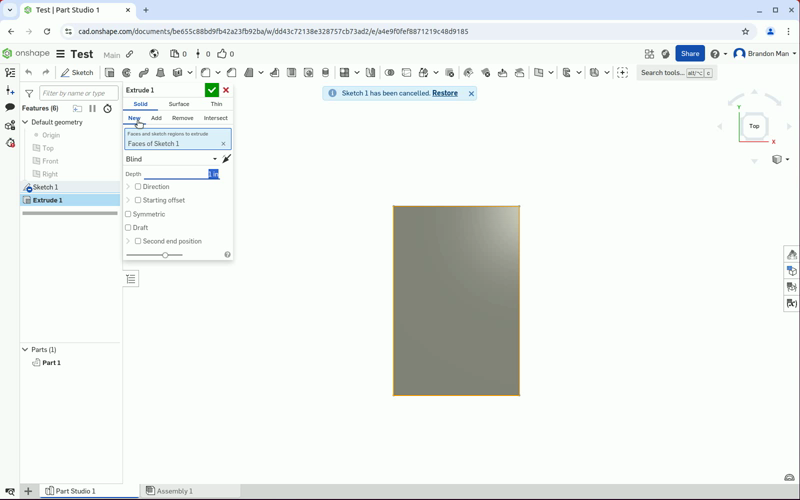
text(0.722)
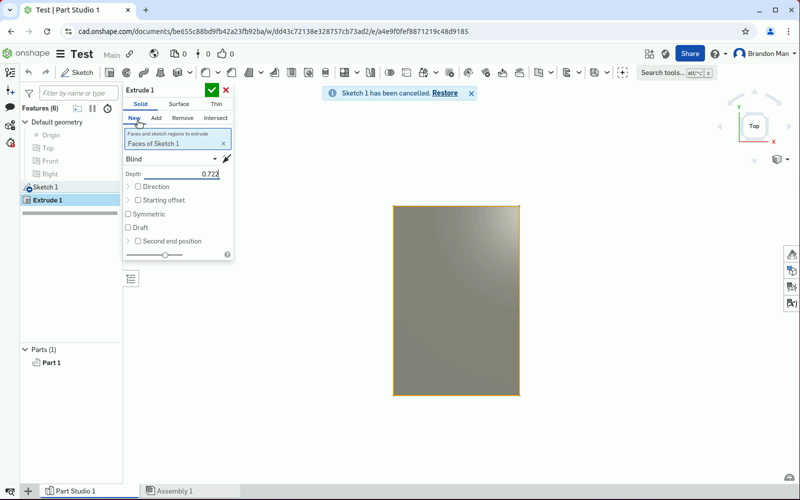
key(enter)
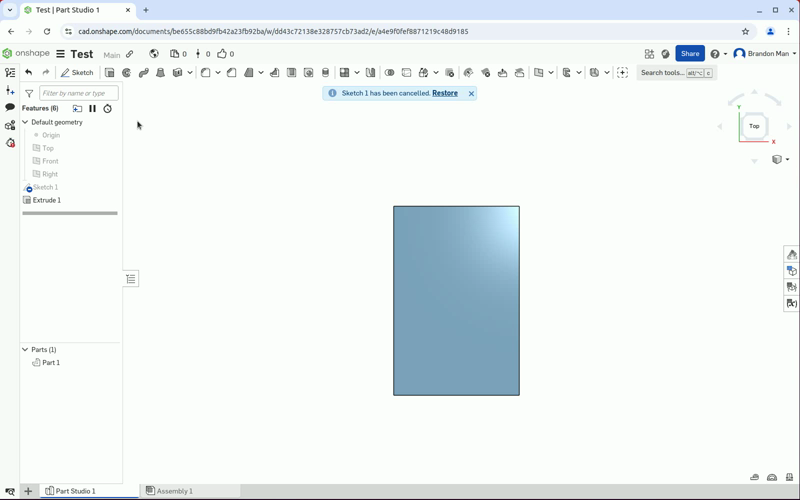
key(shift+h)
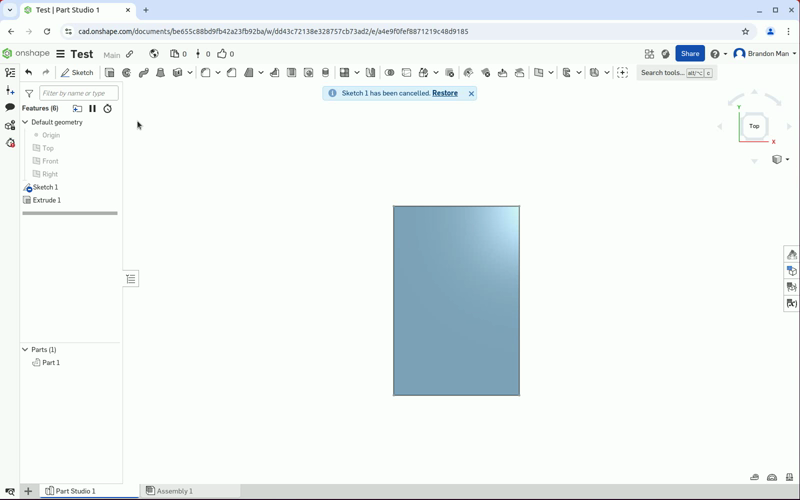
key(shift+h)
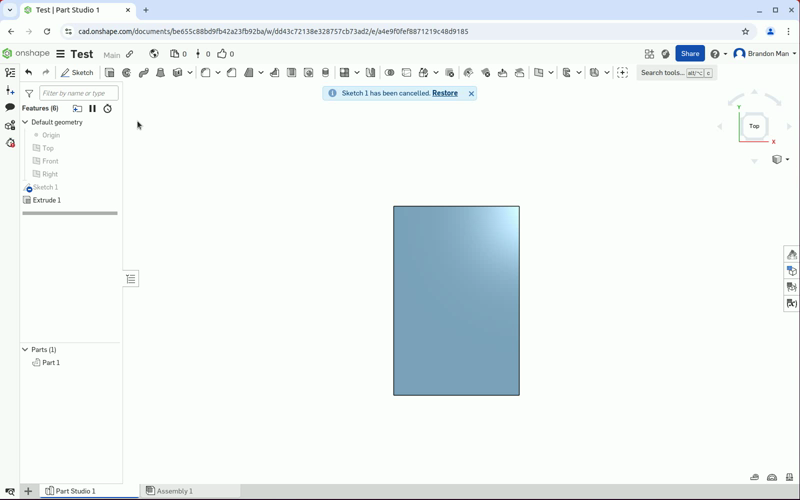
mouse_move(73, 189)
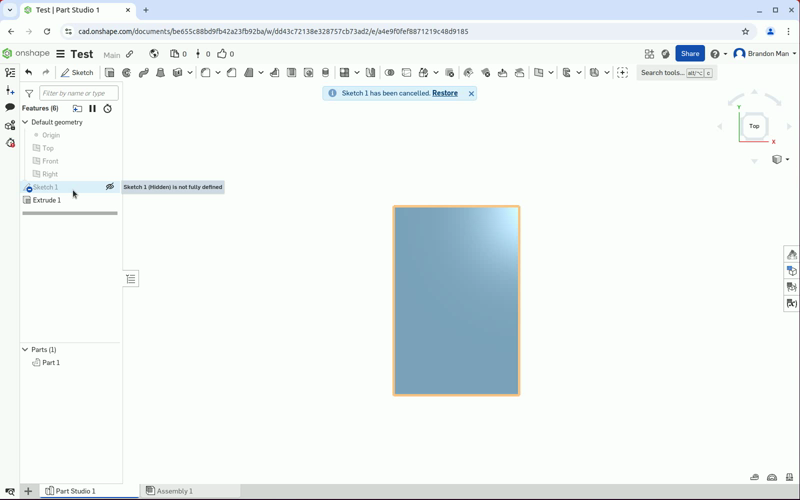
click(73, 189)
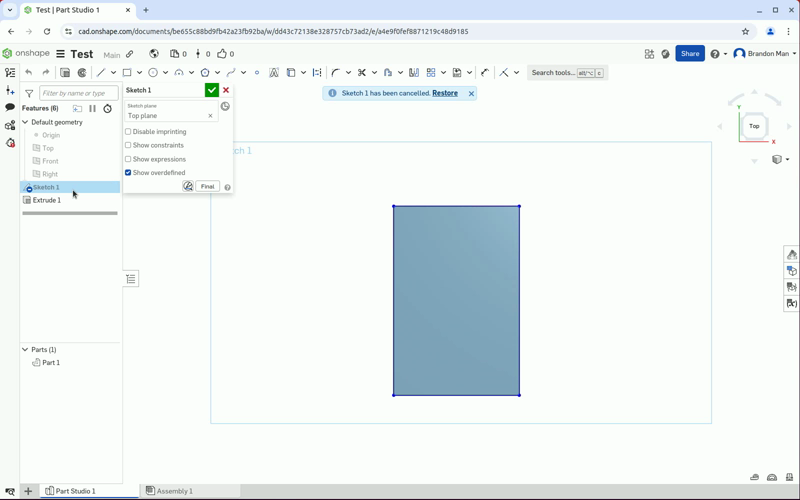
mouse_move(229, 92)
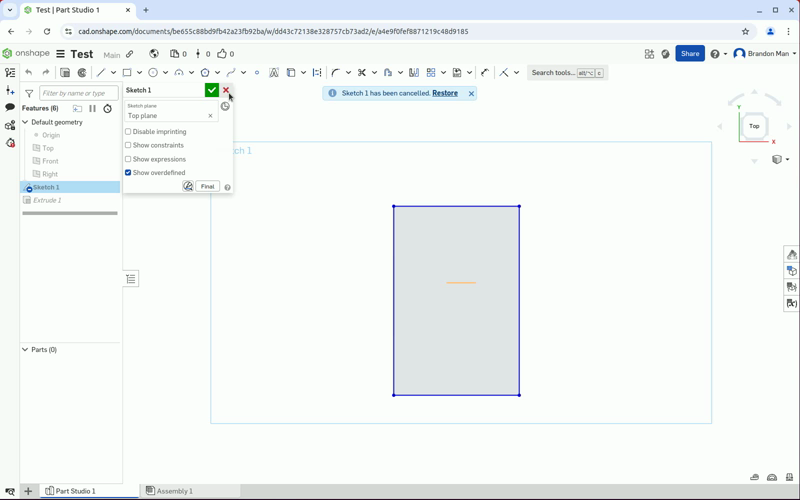
click(229, 92)
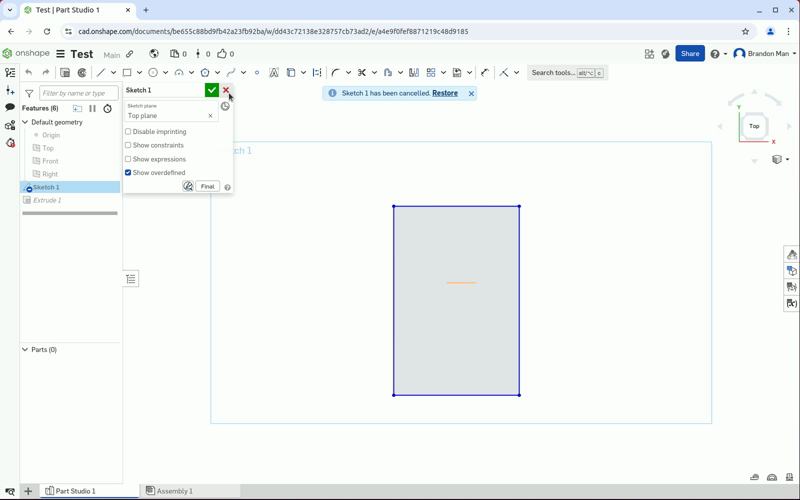
mouse_move(73, 352)
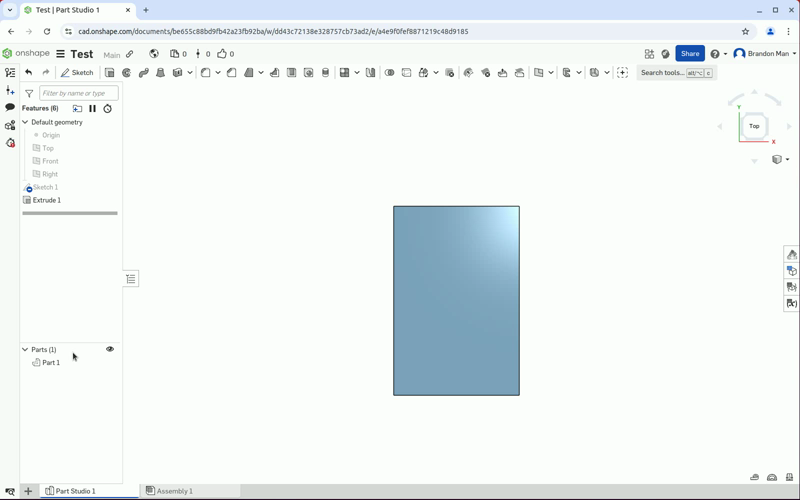
key(y)
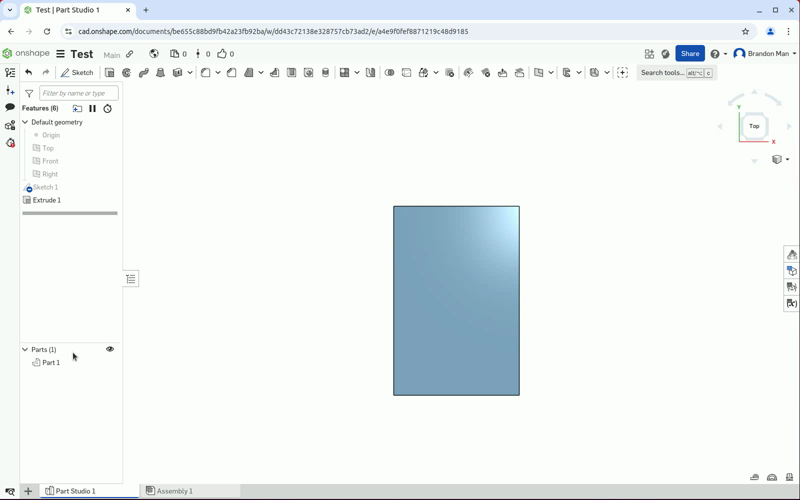
key(shift+p)
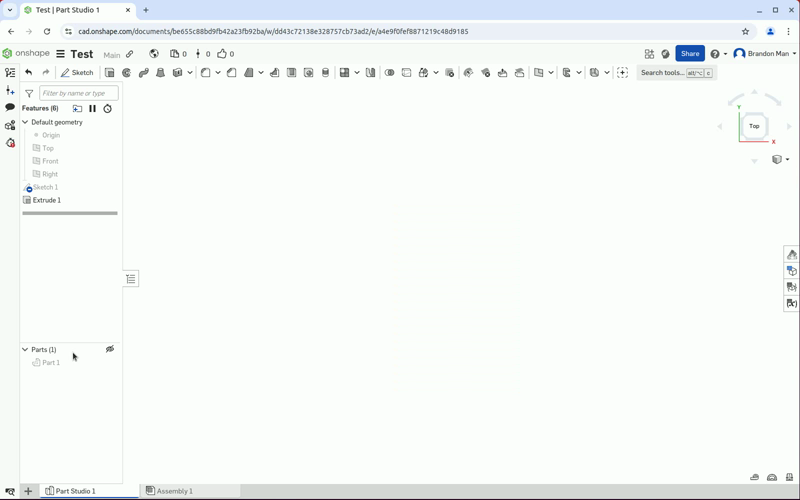
key(space)
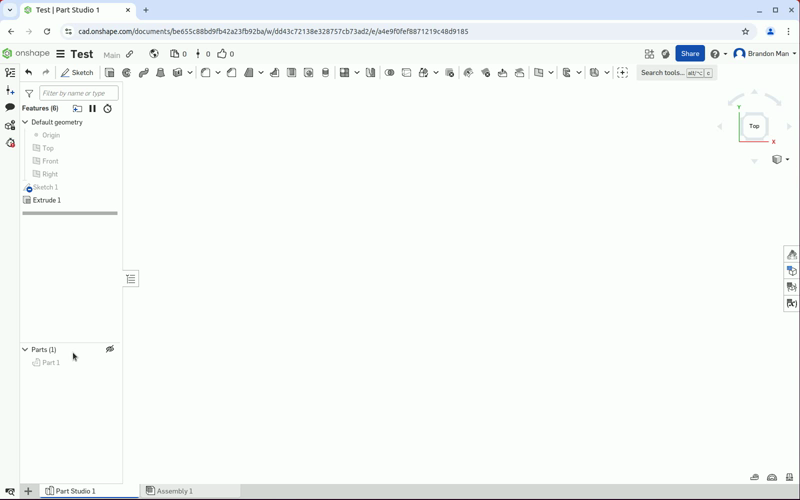
key_down(shift)
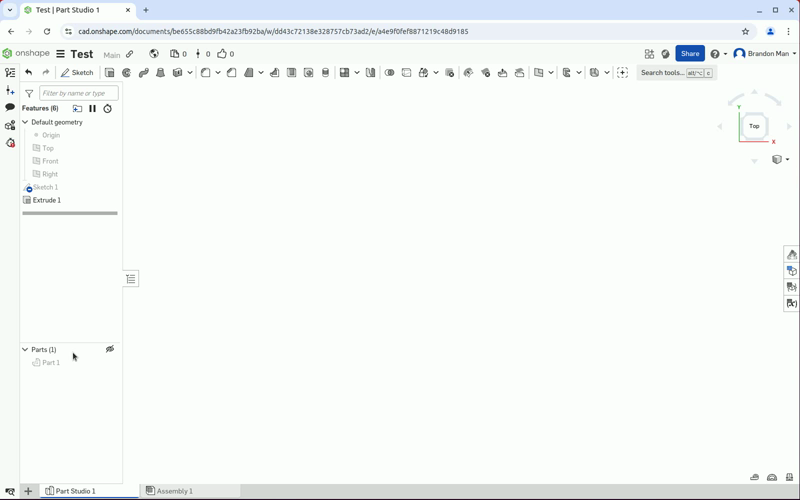
key(up)
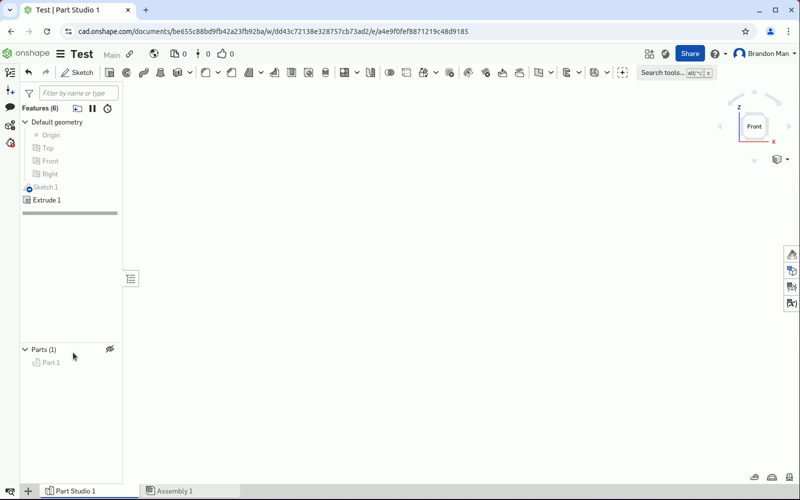
key_up(shift)
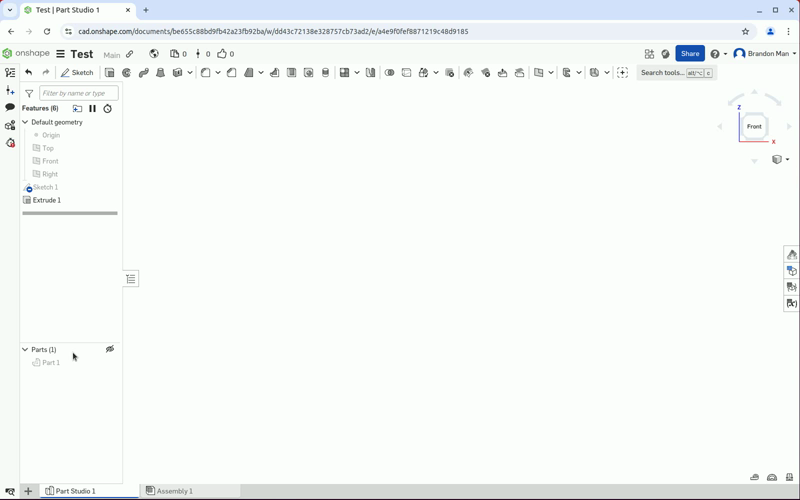
mouse_move(73, 352)
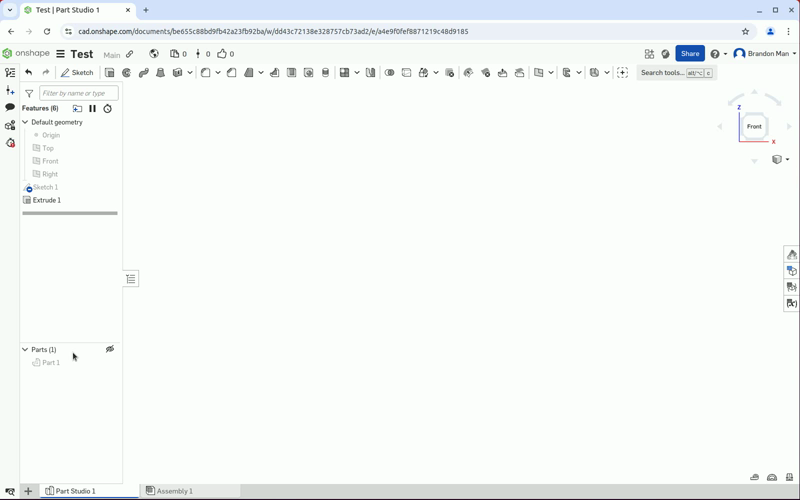
key(shift+y)
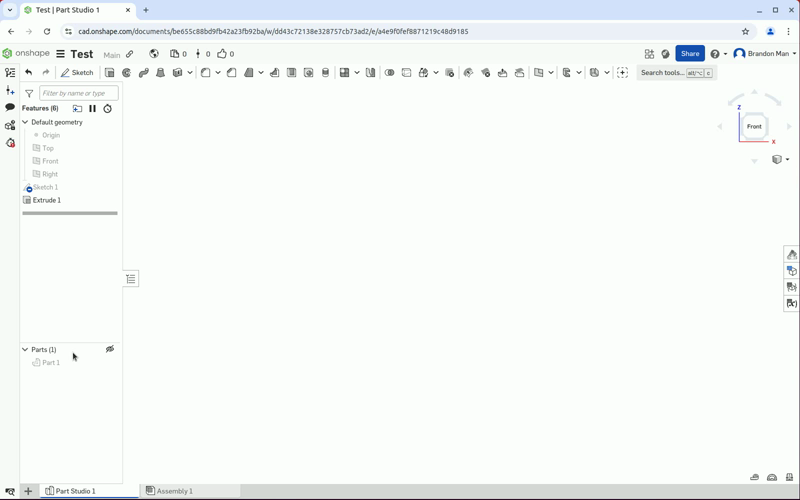
key(shift+s)
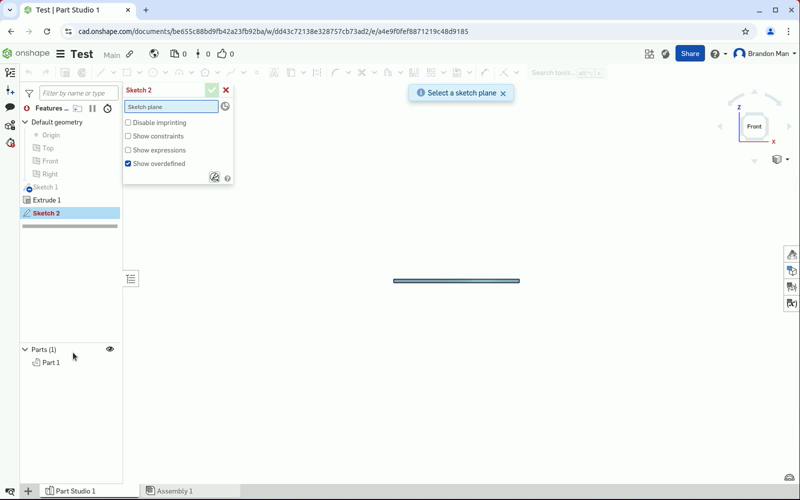
mouse_move(73, 163)
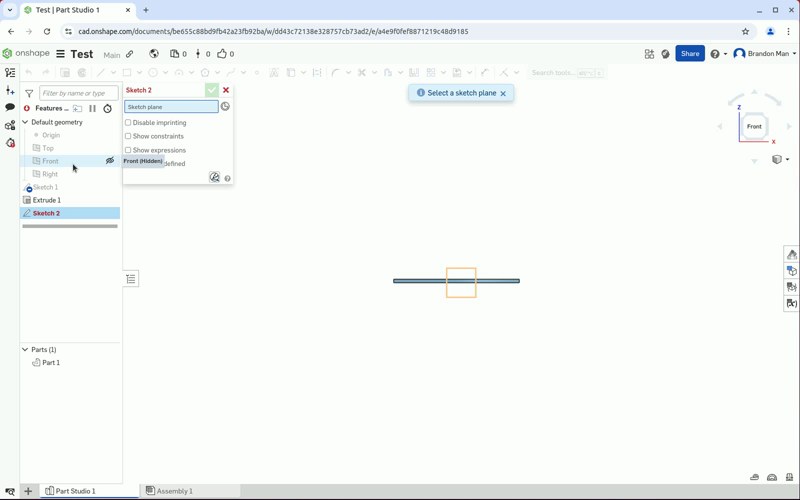
click(73, 163)
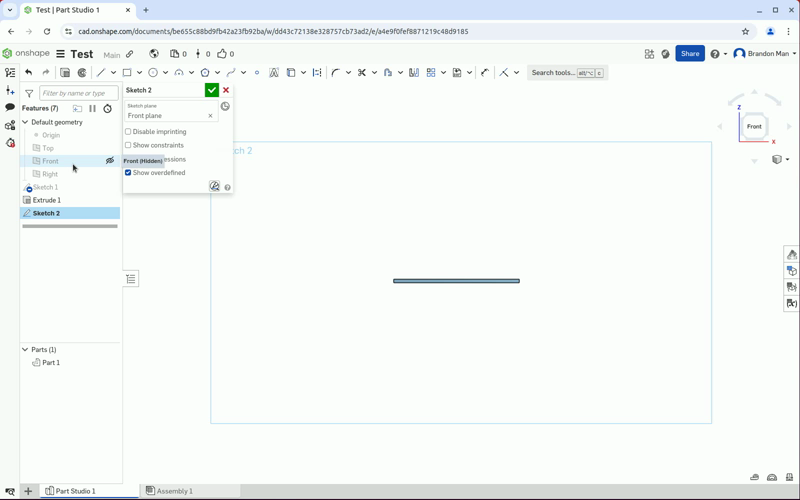
mouse_move(73, 352)
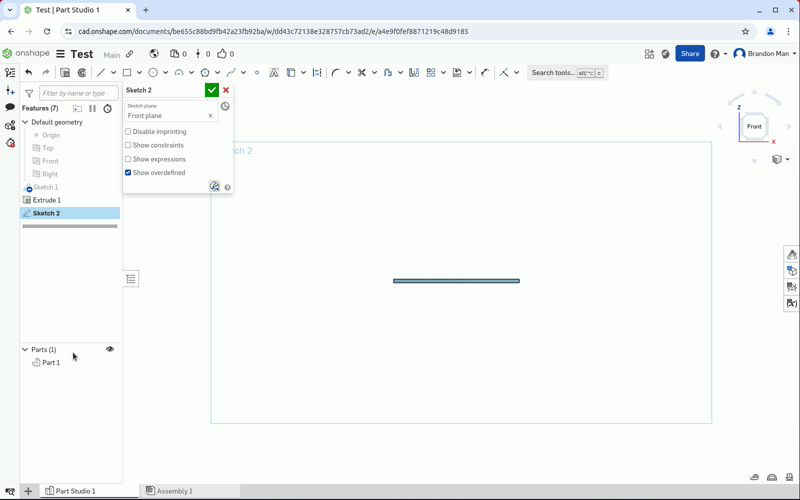
key(y)
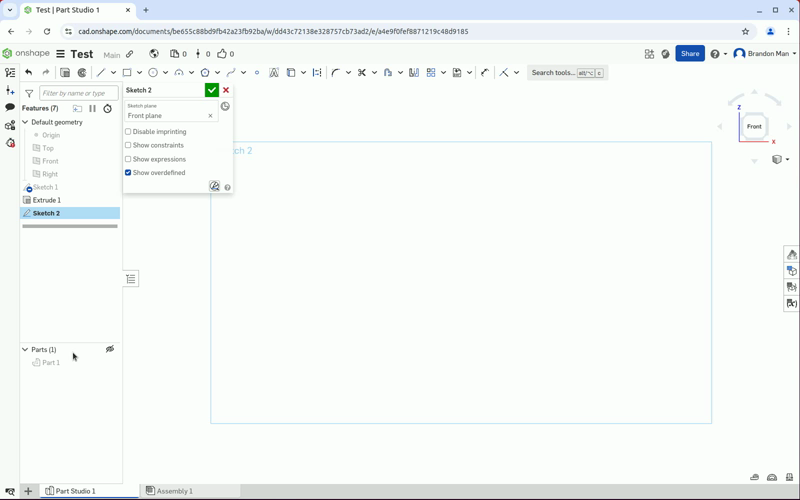
key(l)
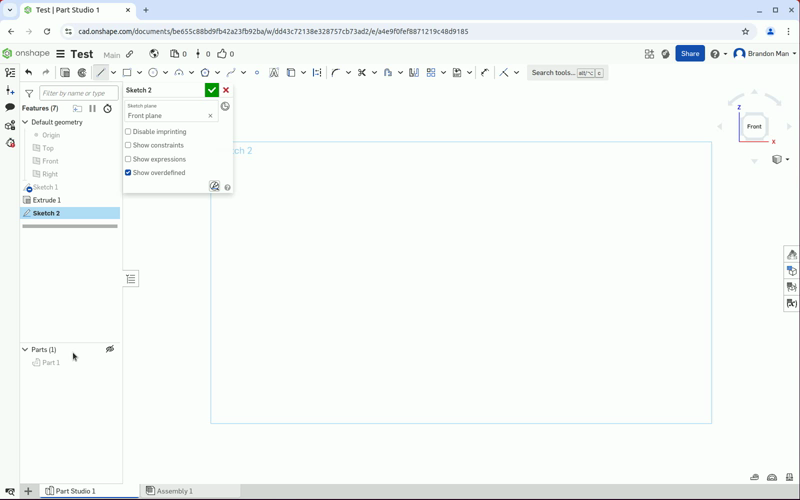
key_down(shift)
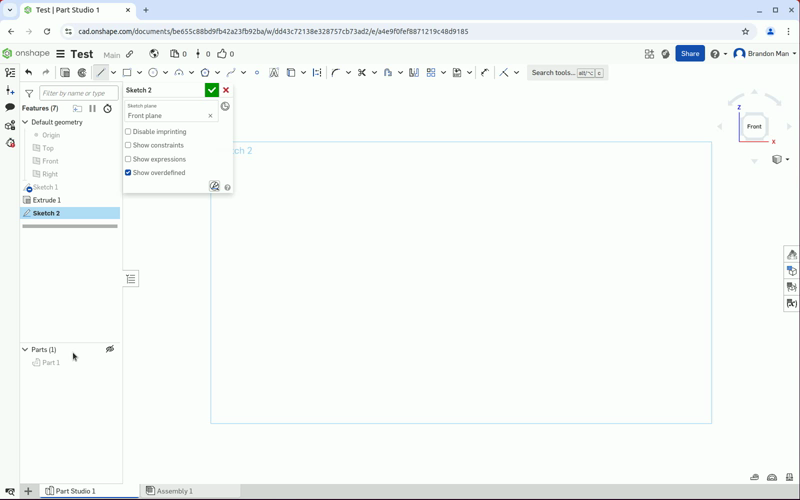
mouse_move(393, 282)
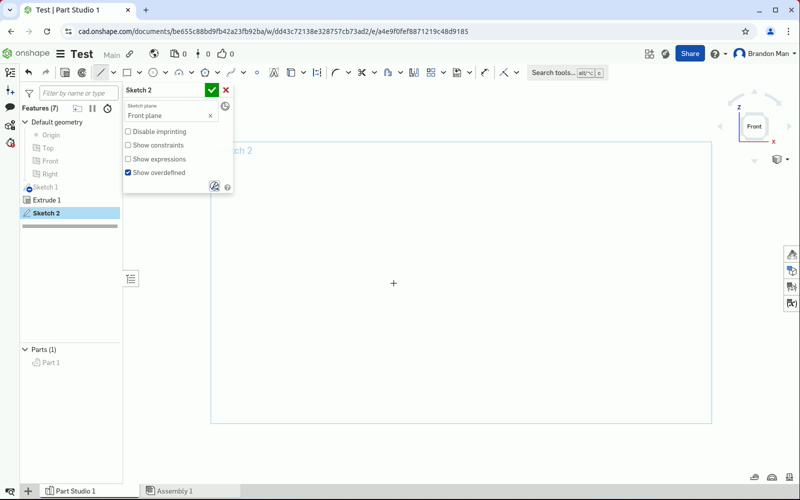
click(393, 282)
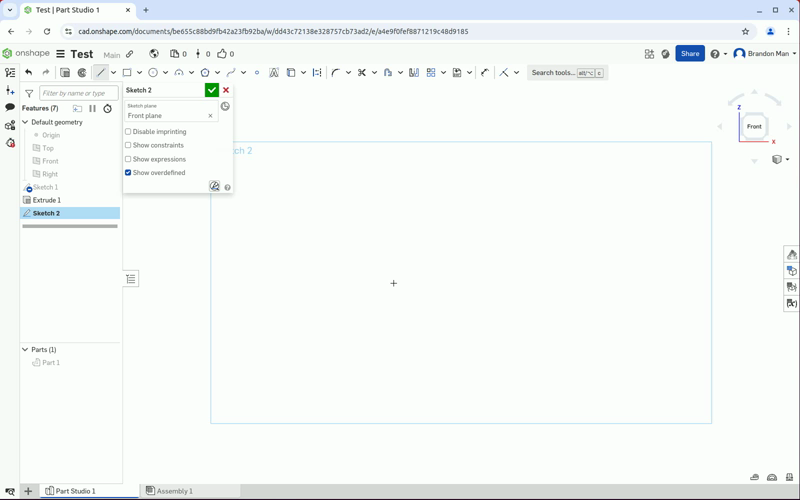
key_up(shift)
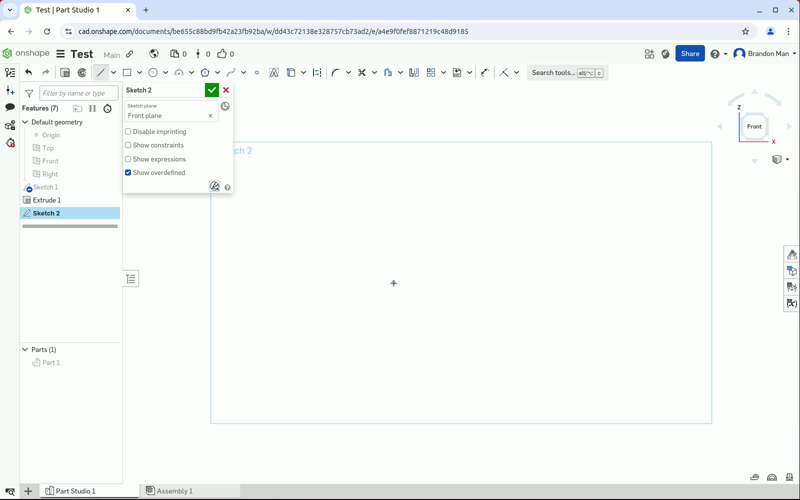
key_down(shift)
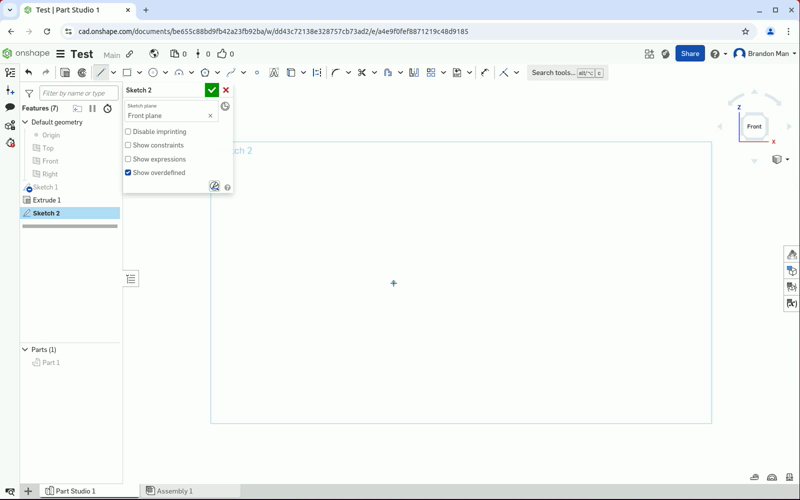
mouse_move(518, 282)
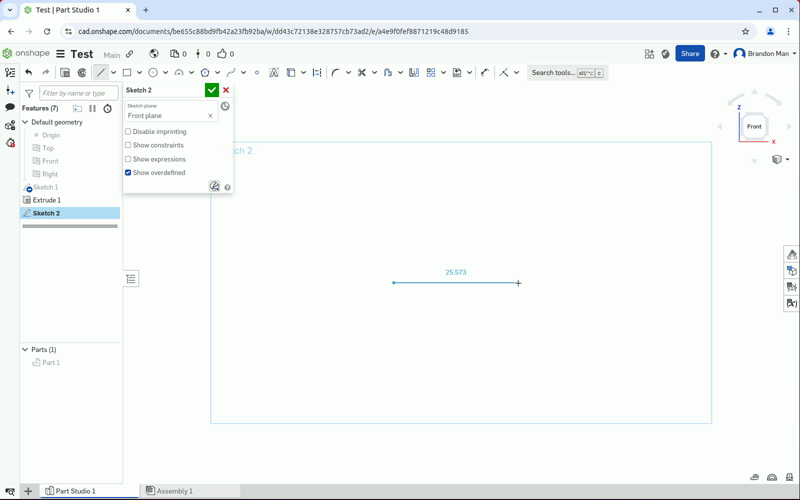
click(518, 282)
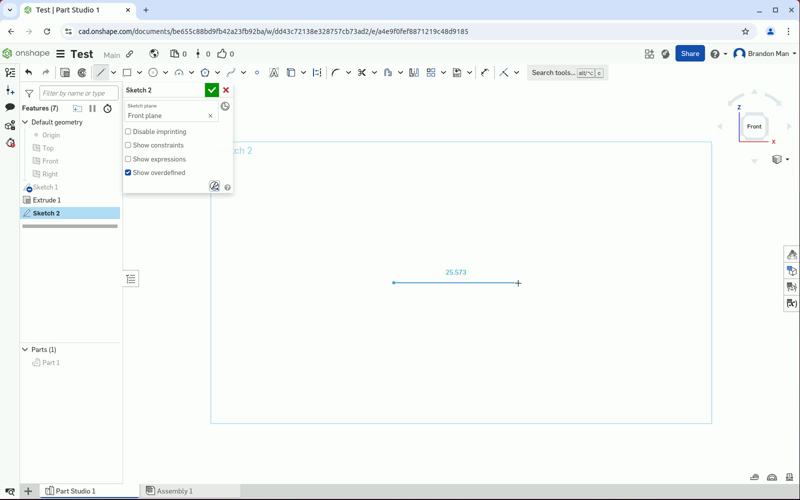
key_up(shift)
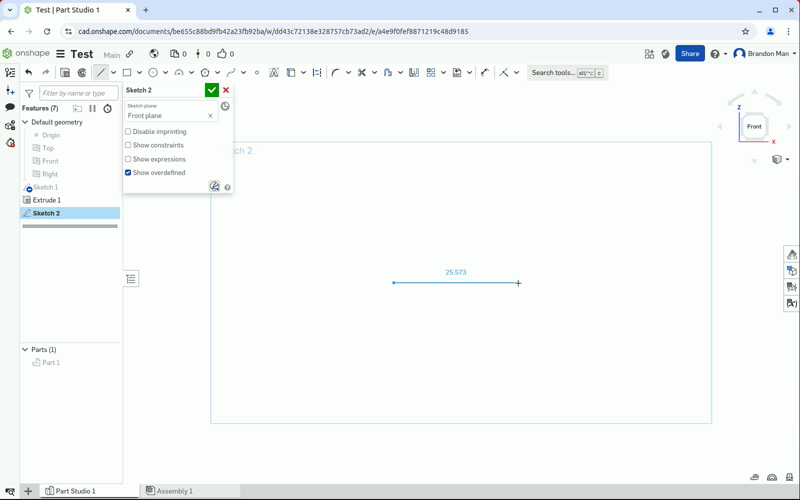
key_down(shift)
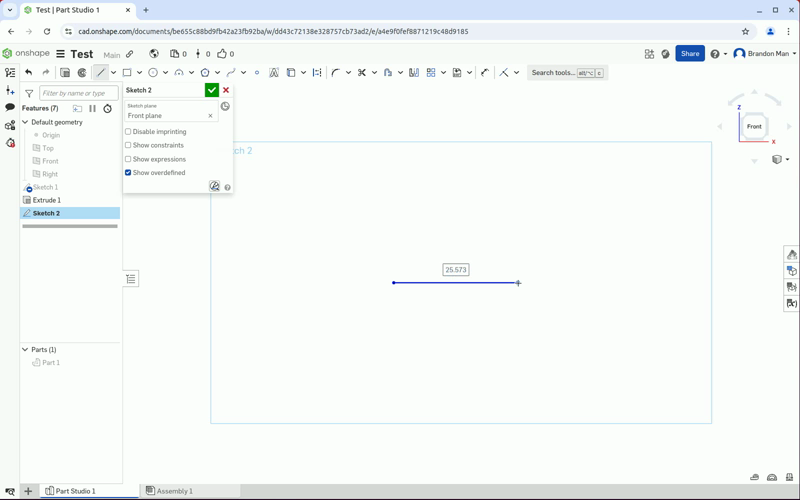
mouse_move(518, 189)
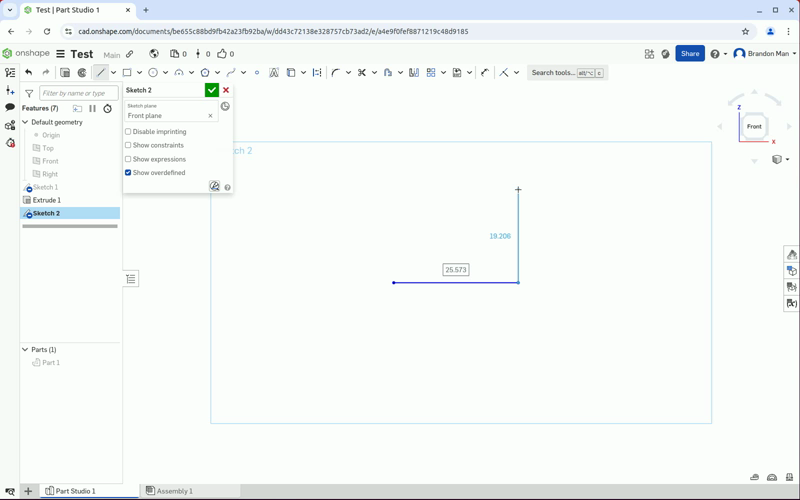
click(518, 189)
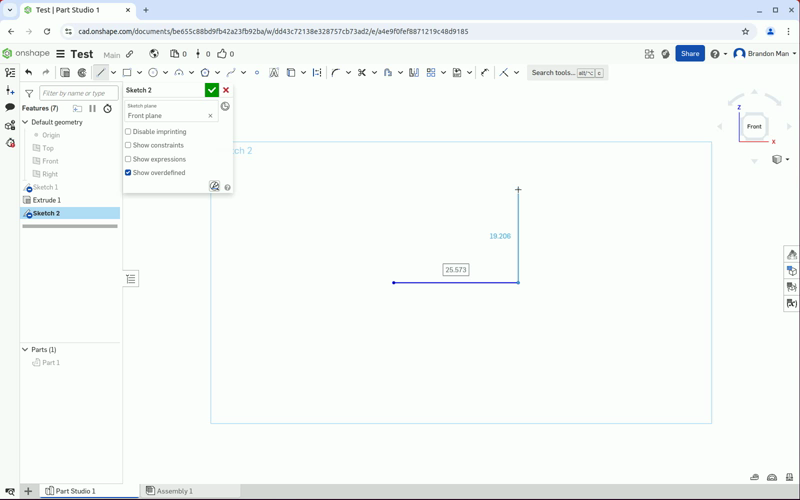
key_up(shift)
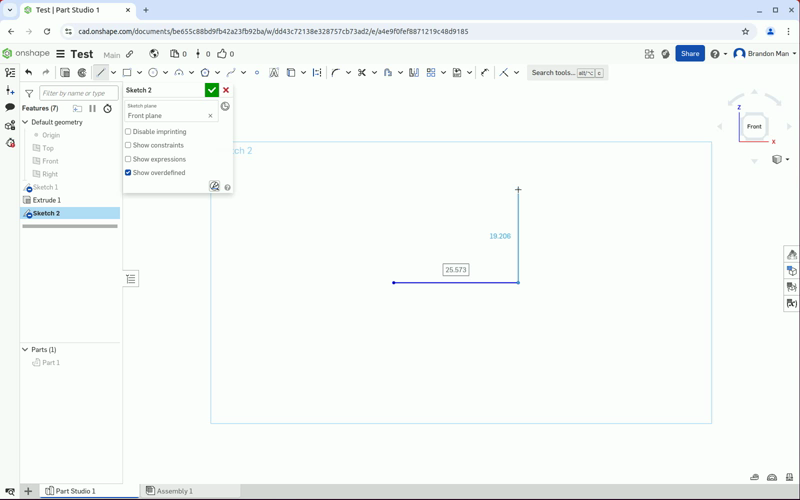
key_down(shift)
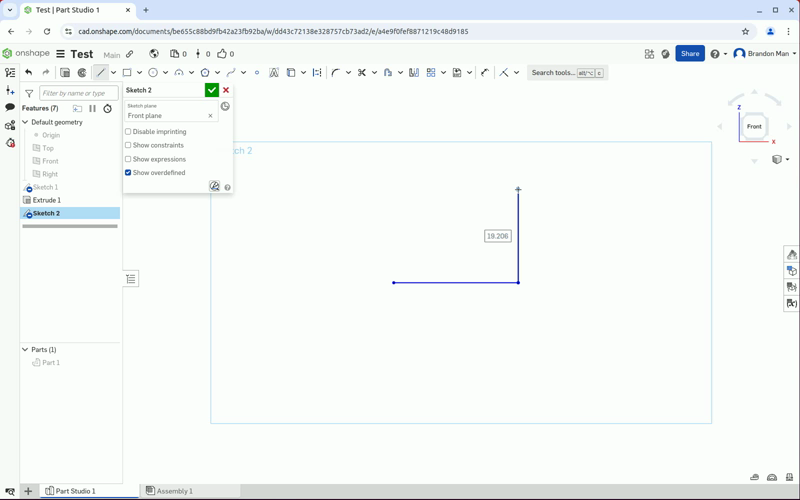
mouse_move(393, 189)
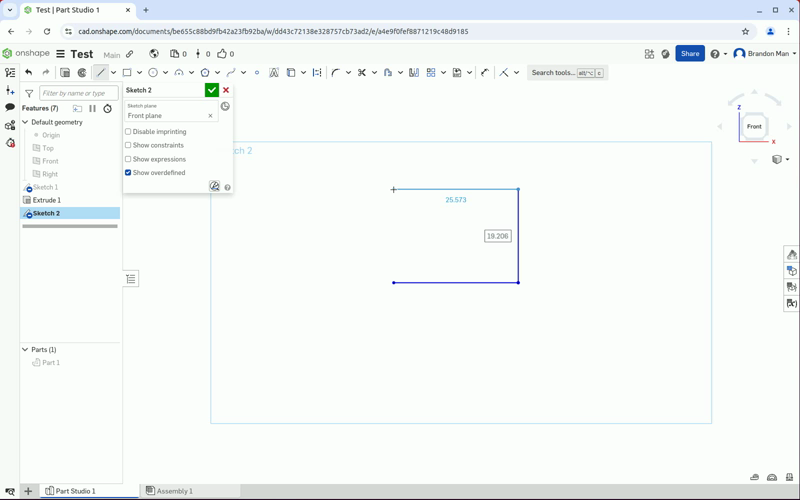
click(393, 189)
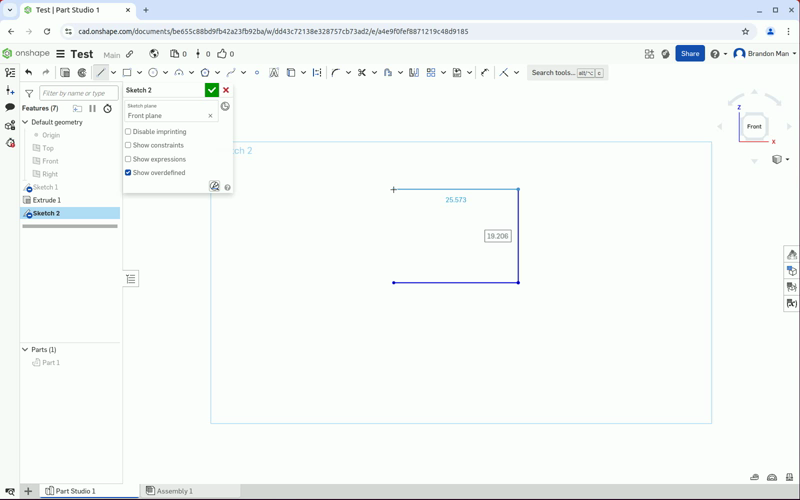
key_up(shift)
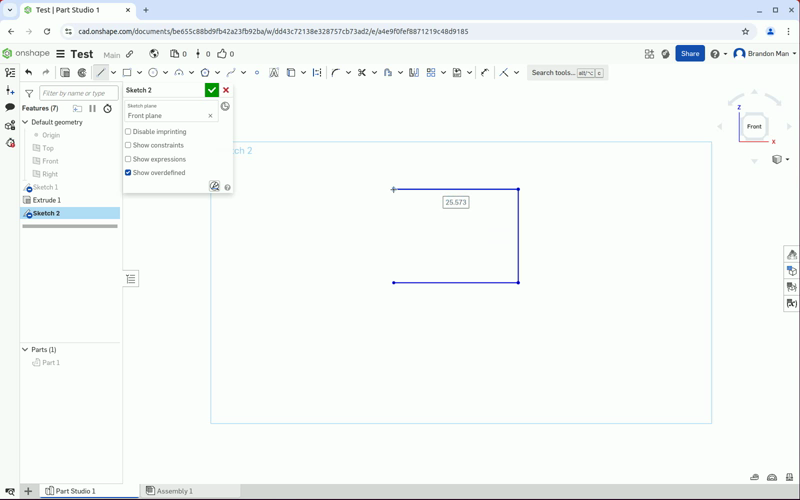
key_down(shift)
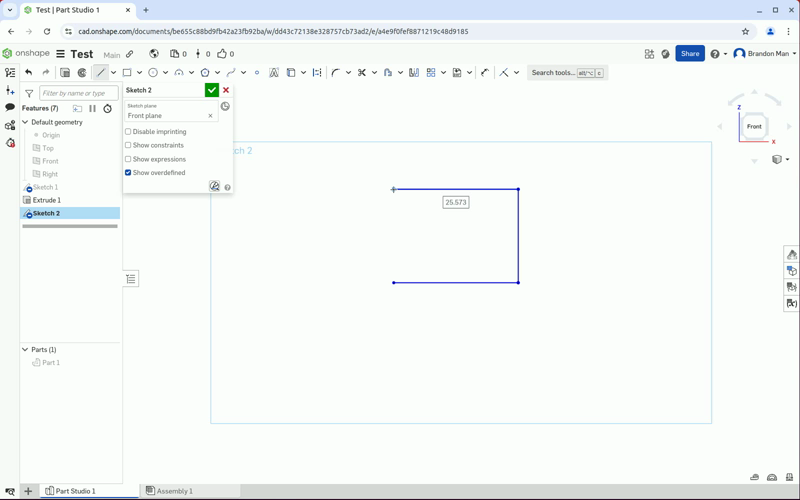
mouse_move(393, 282)
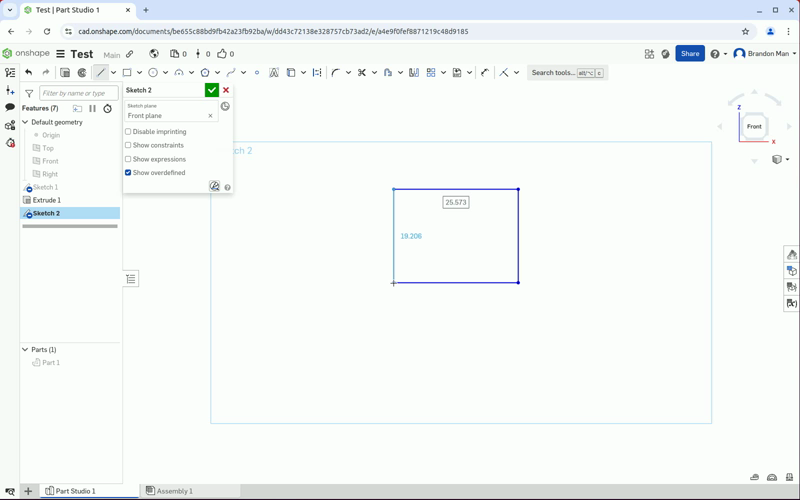
key_up(shift)
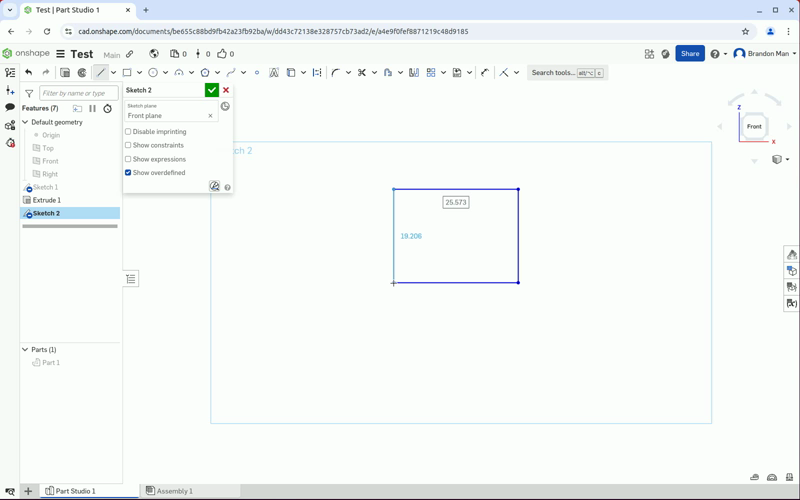
click(393, 282)
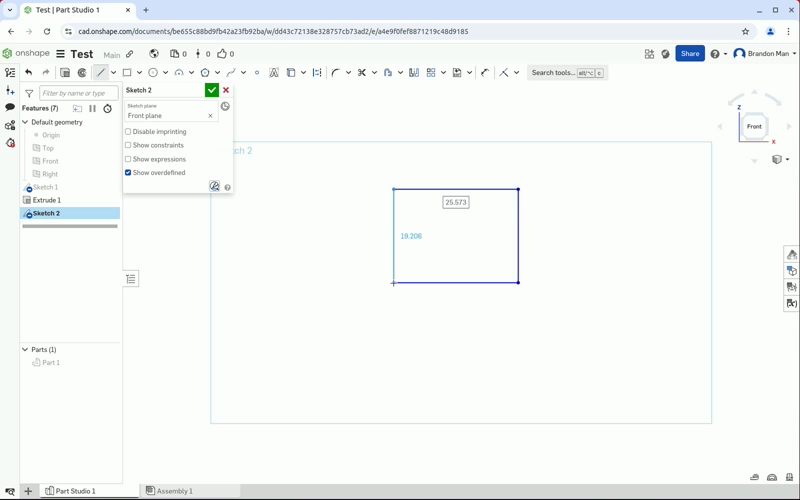
key(esc)
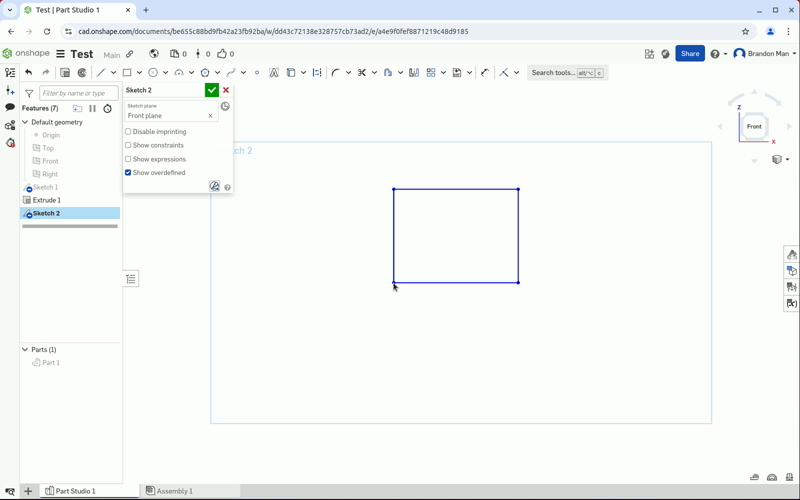
mouse_move(468, 239)
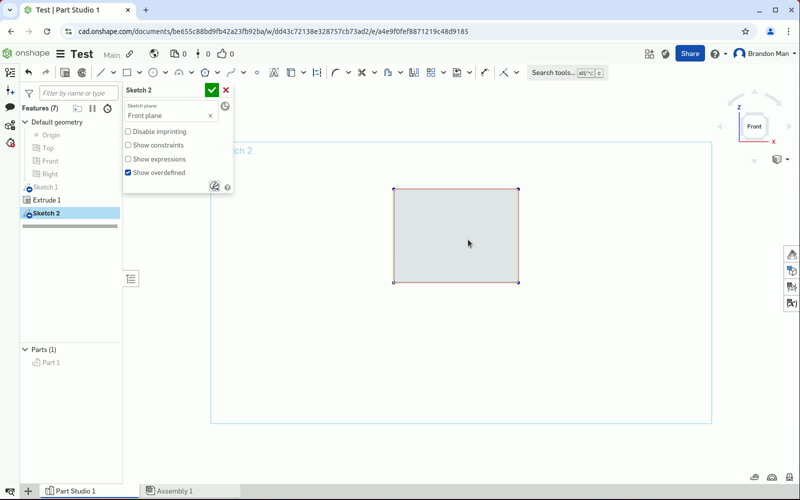
click(468, 239)
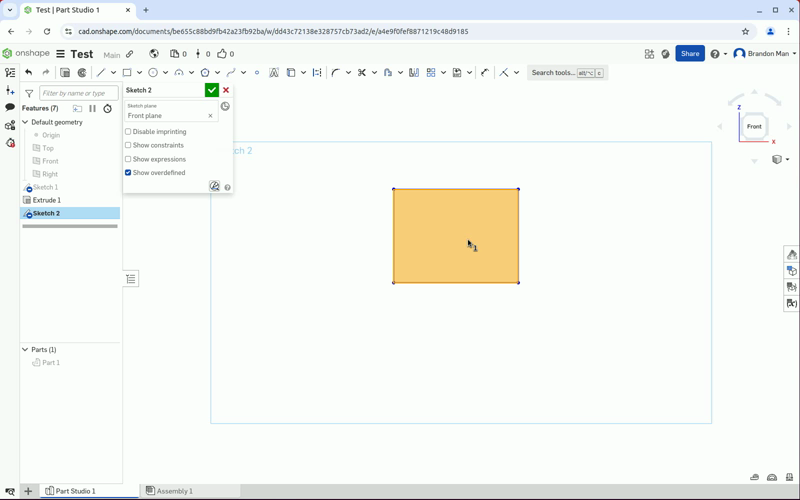
mouse_move(73, 352)
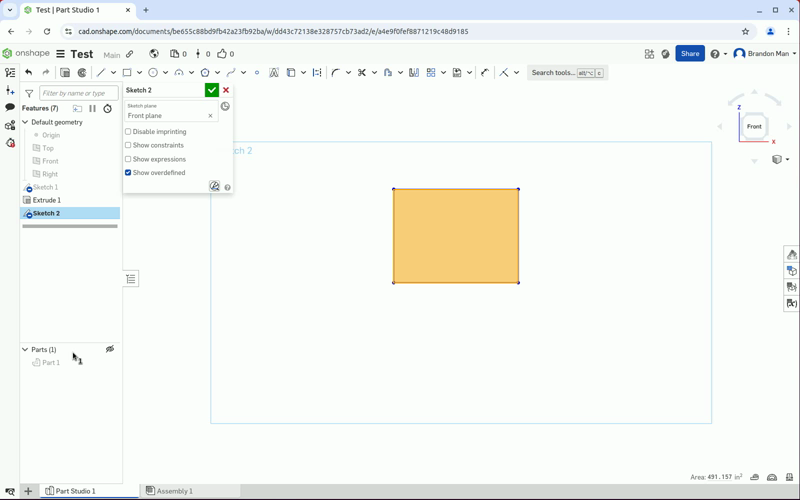
key(shift+y)
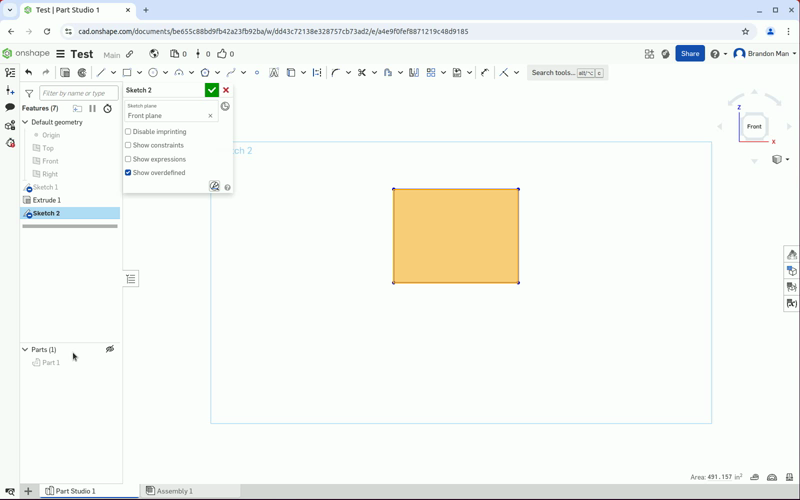
key(shift+e)
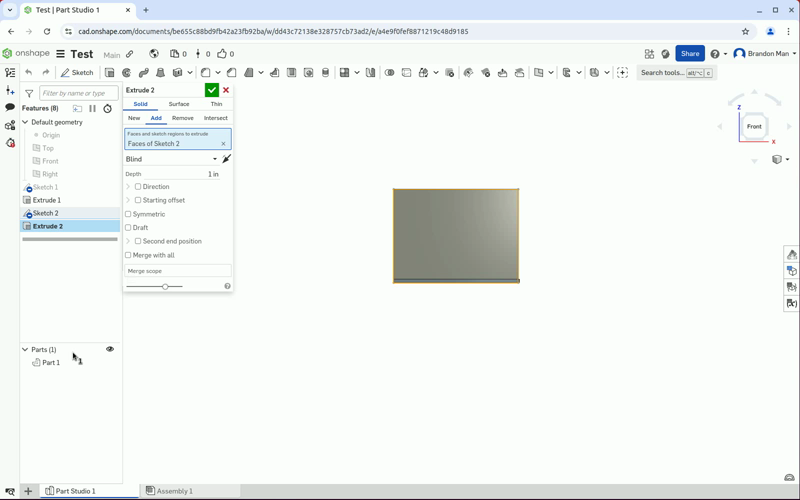
mouse_move(143, 106)
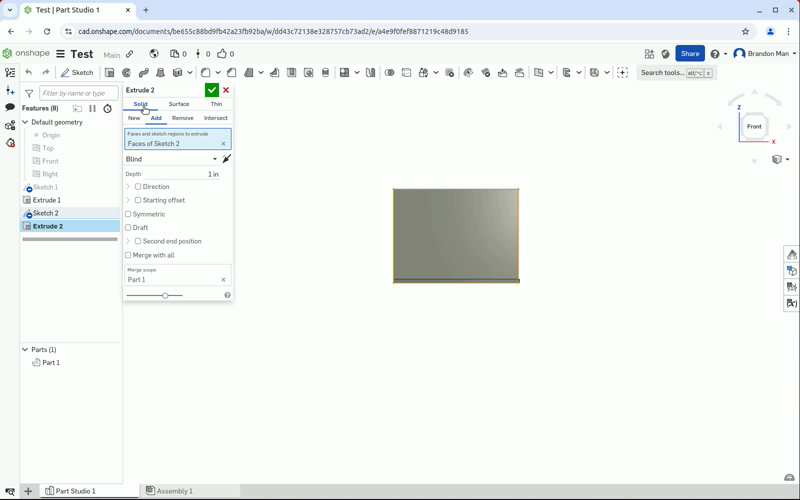
click(143, 106)
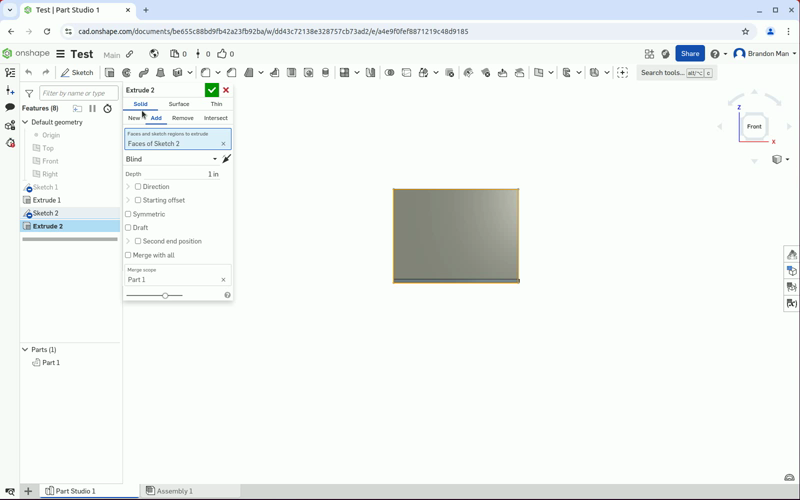
mouse_move(137, 120)
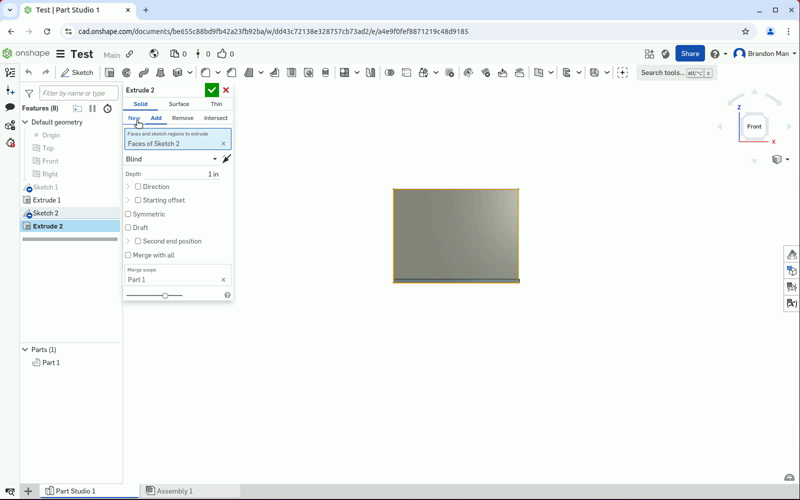
click(137, 120)
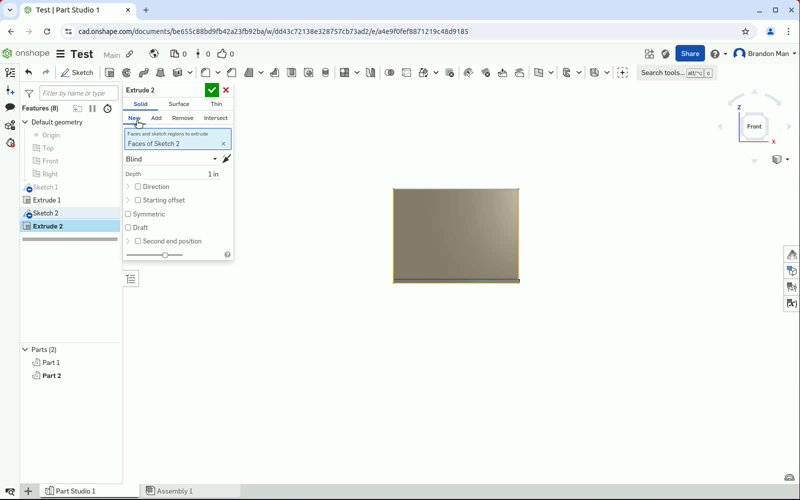
key(tab, 4)
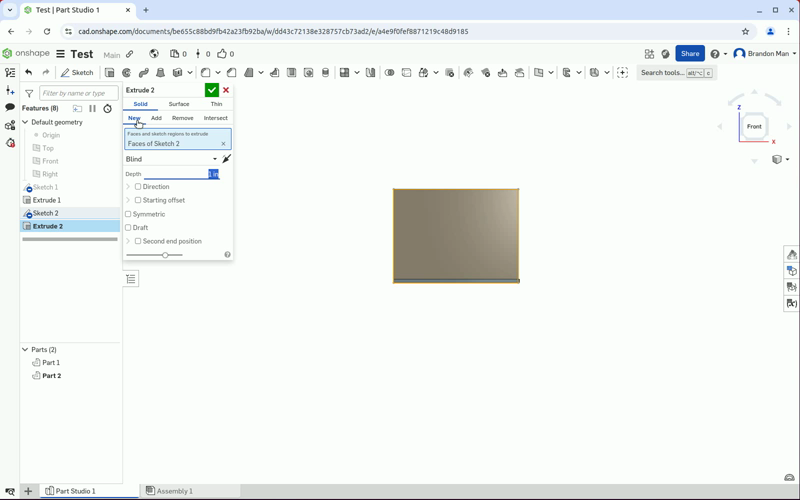
text(0.722)
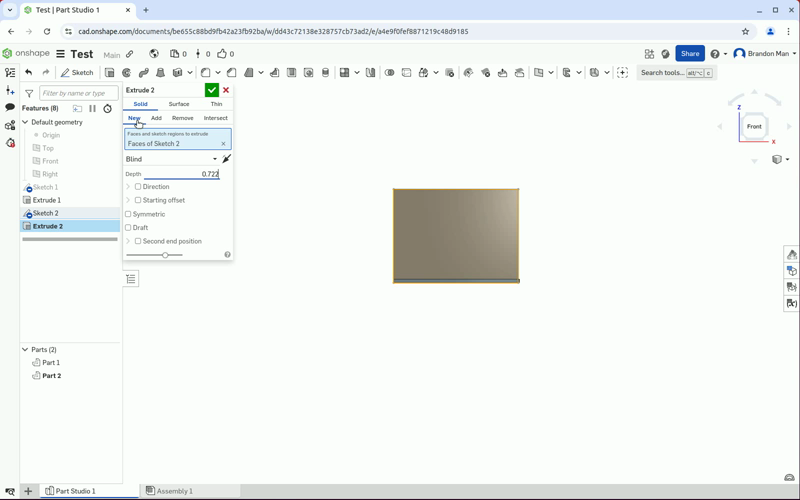
key(enter)
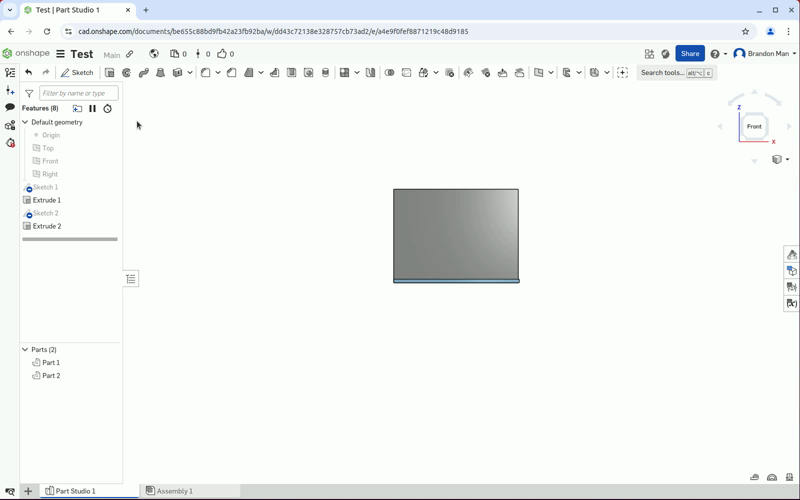
key(shift+h)
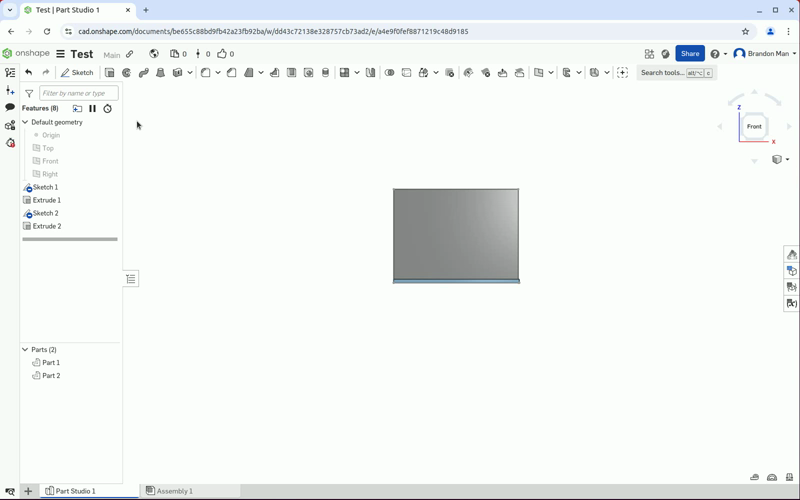
key(shift+h)
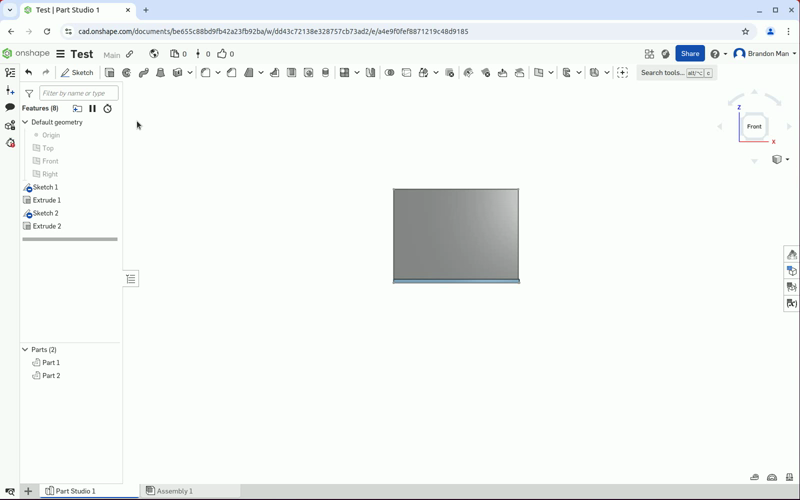
key(shift+7)
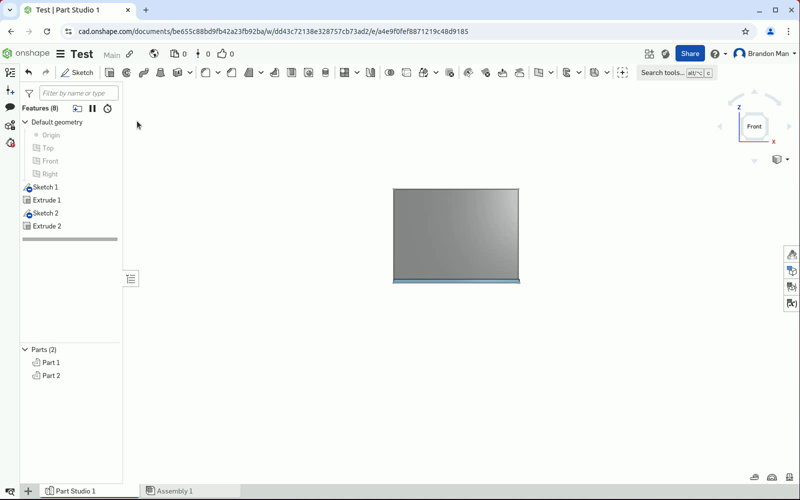
key(left, 2)
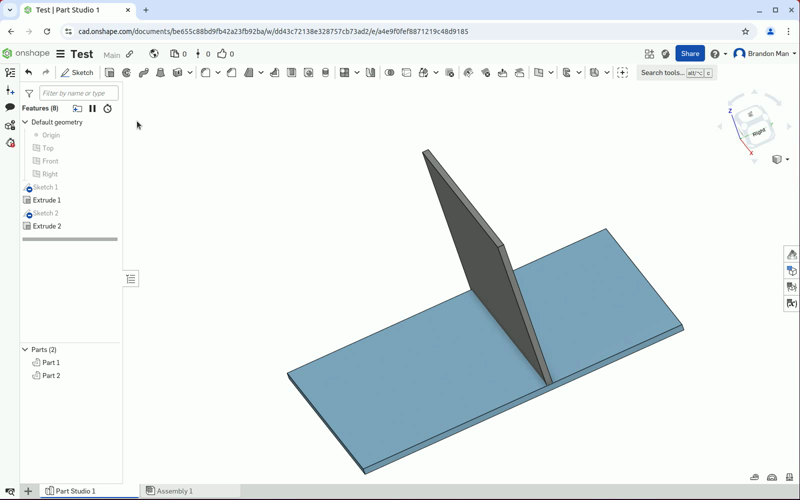
key(down, 2)
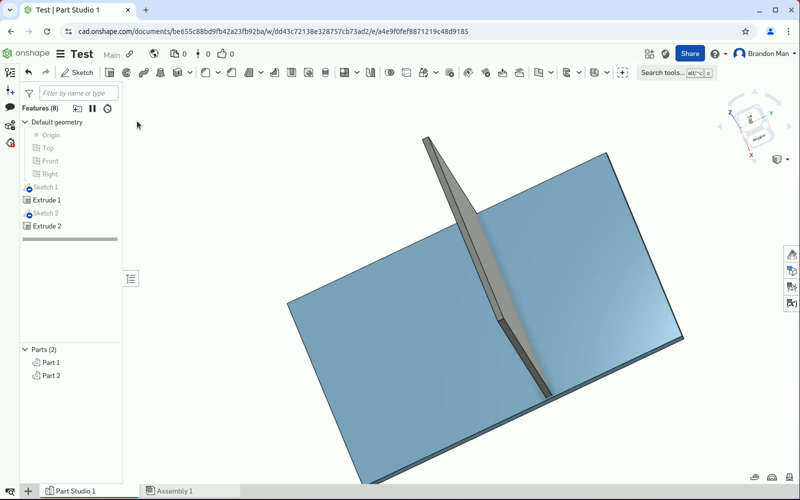
key(up, 2)
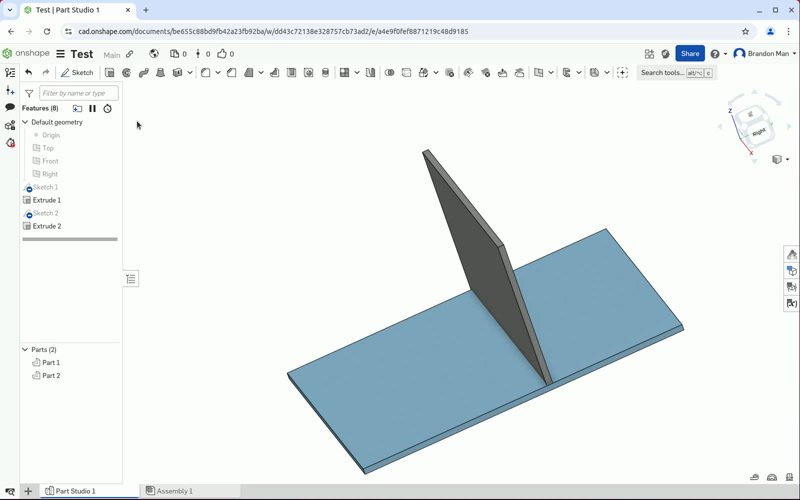
key(right, 2)
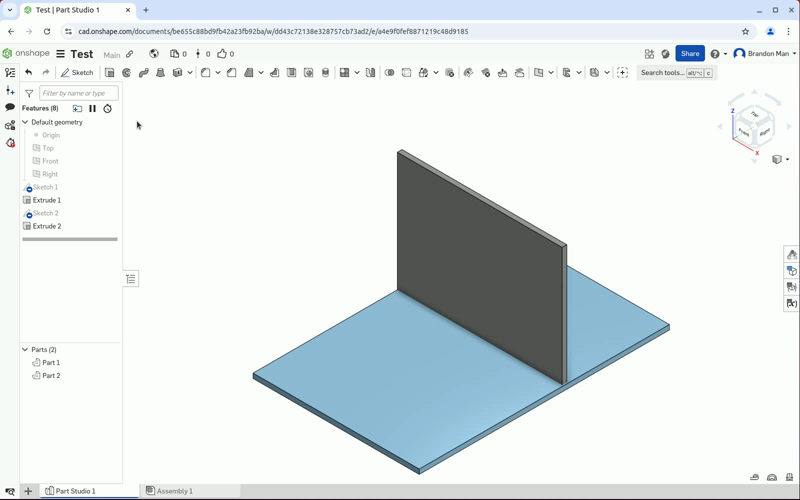
mouse_move(73, 189)
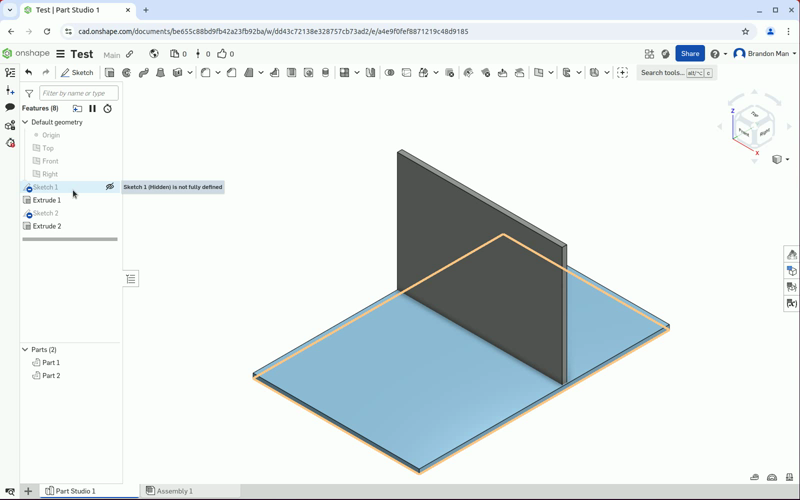
click(73, 189)